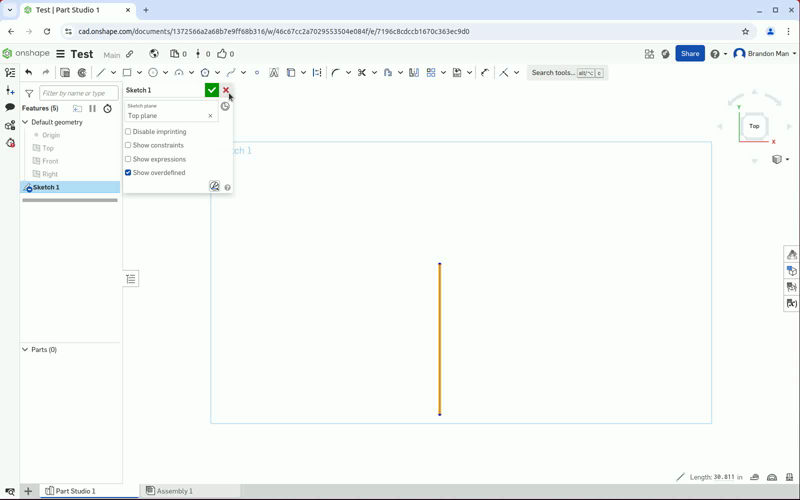
key(shift+h)
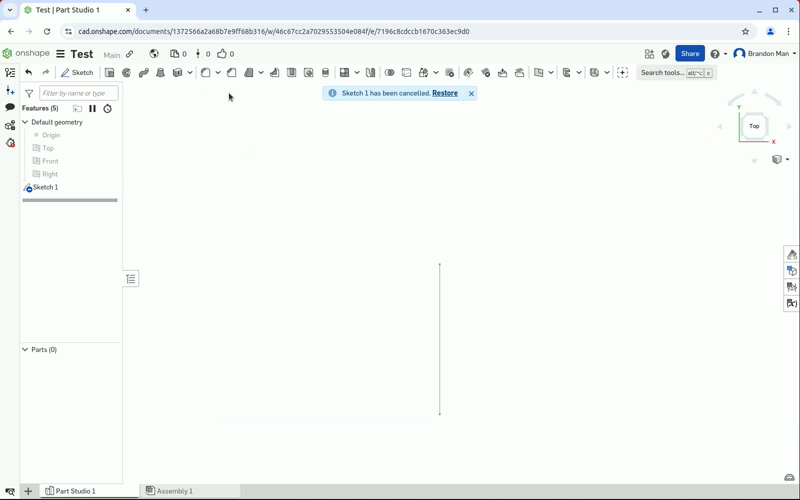
key(shift+s)
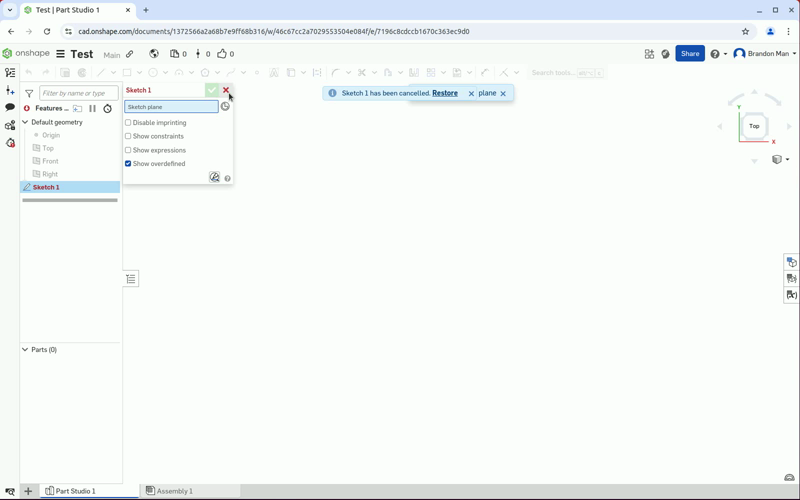
mouse_move(73, 150)
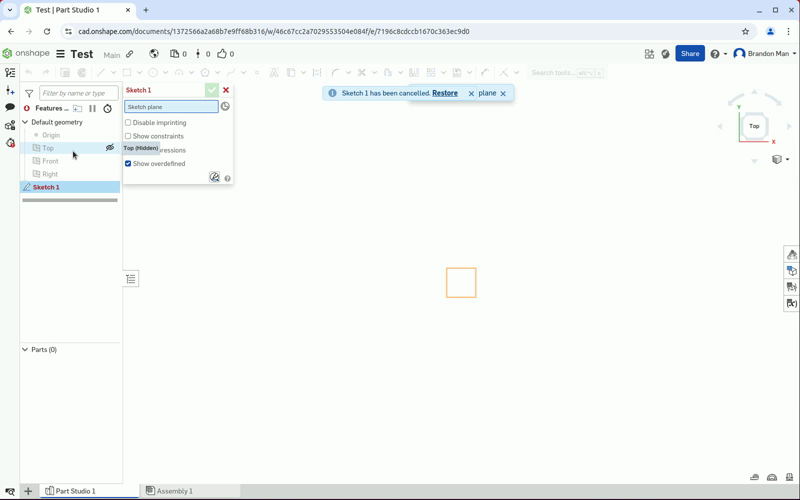
click(73, 150)
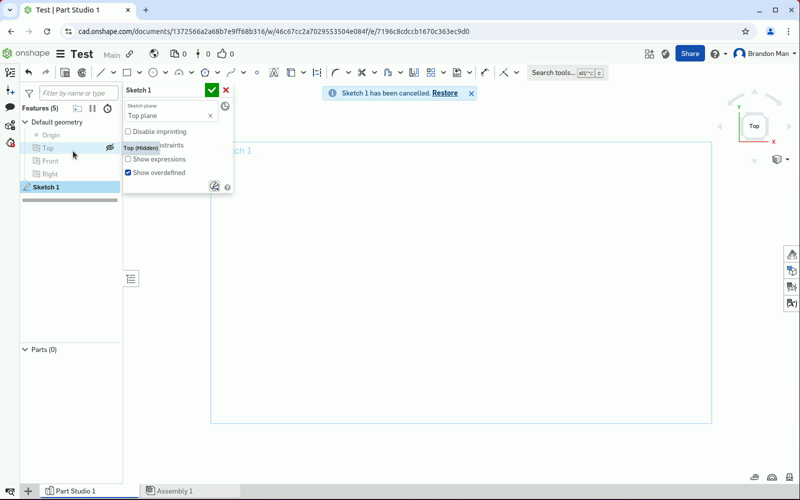
mouse_move(73, 352)
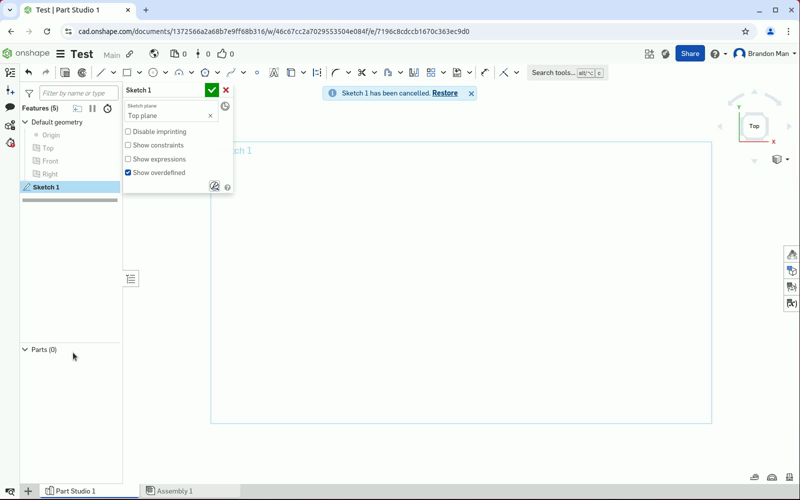
key(y)
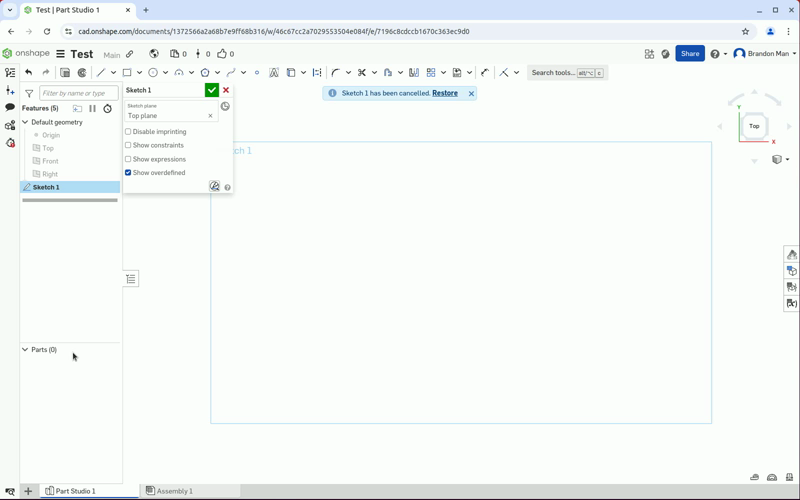
key(c)
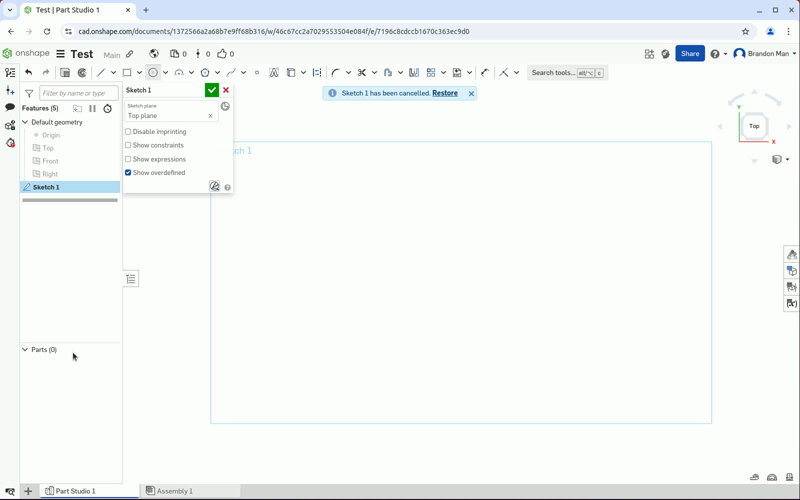
key_down(shift)
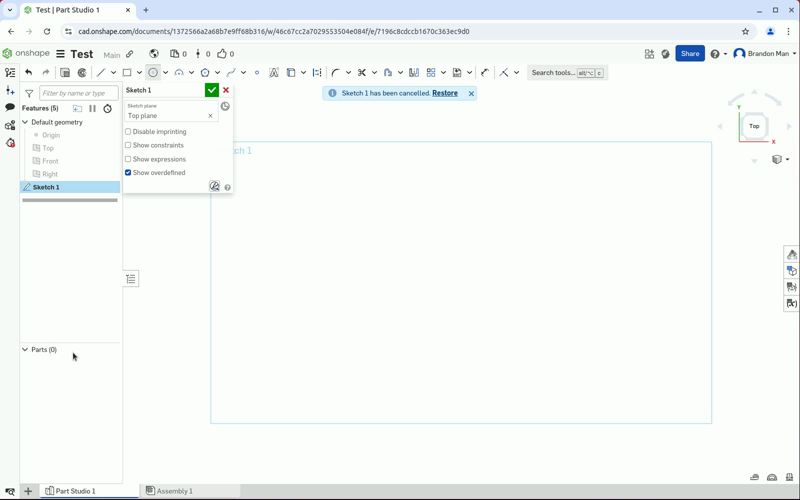
mouse_move(461, 282)
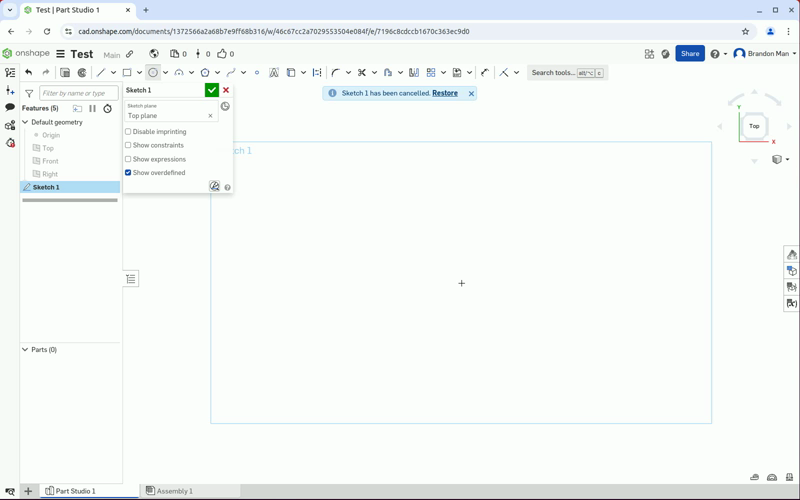
click(461, 282)
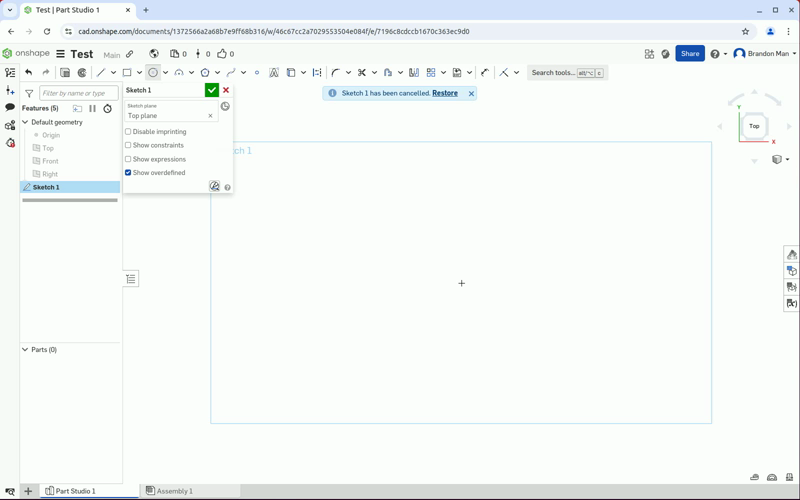
key_up(shift)
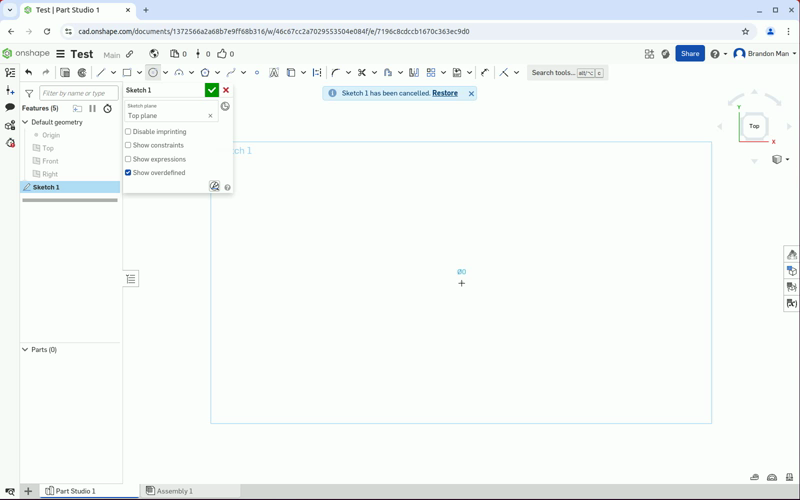
mouse_move(499, 282)
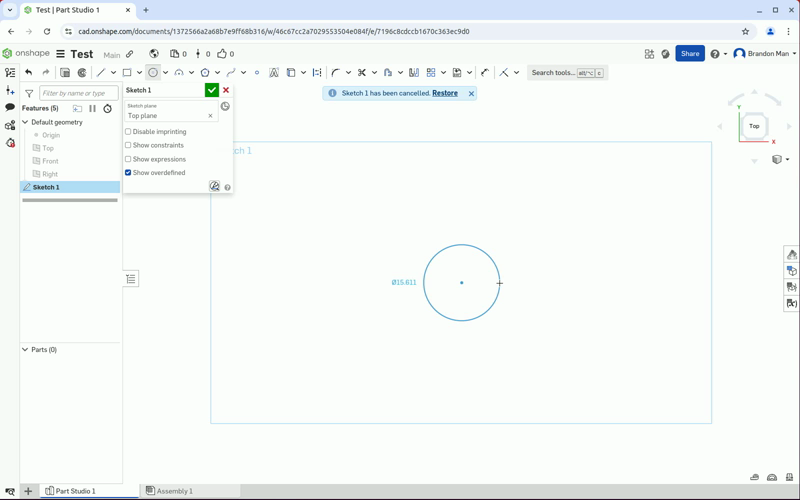
click(499, 282)
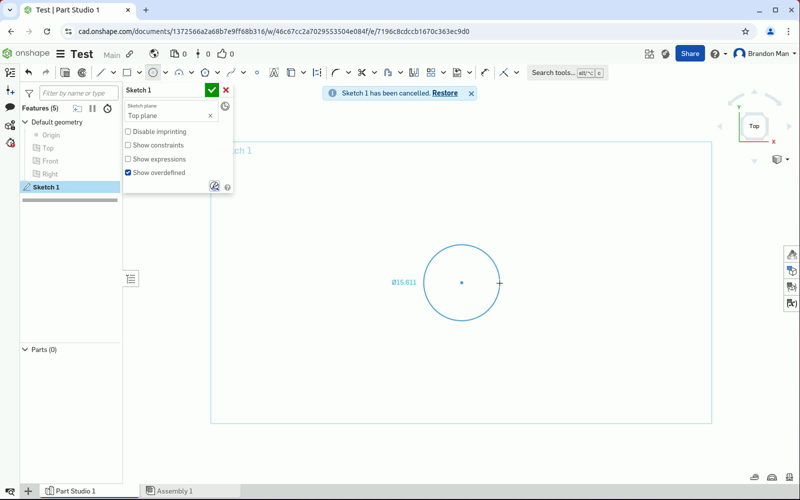
key(esc)
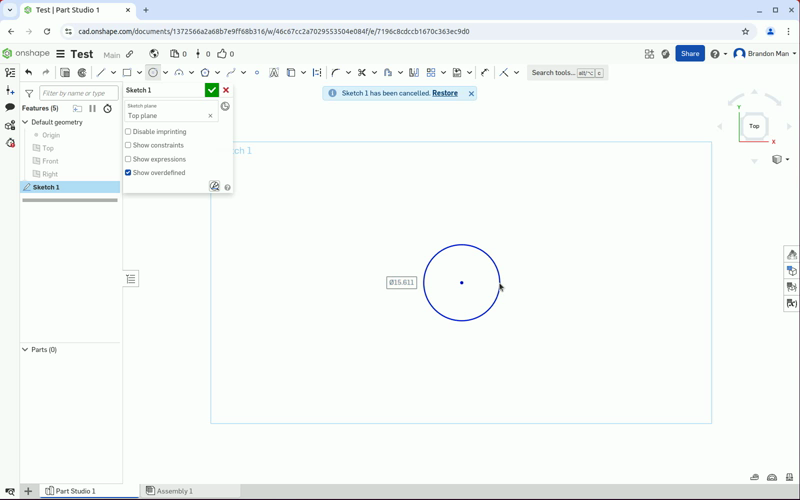
mouse_move(451, 288)
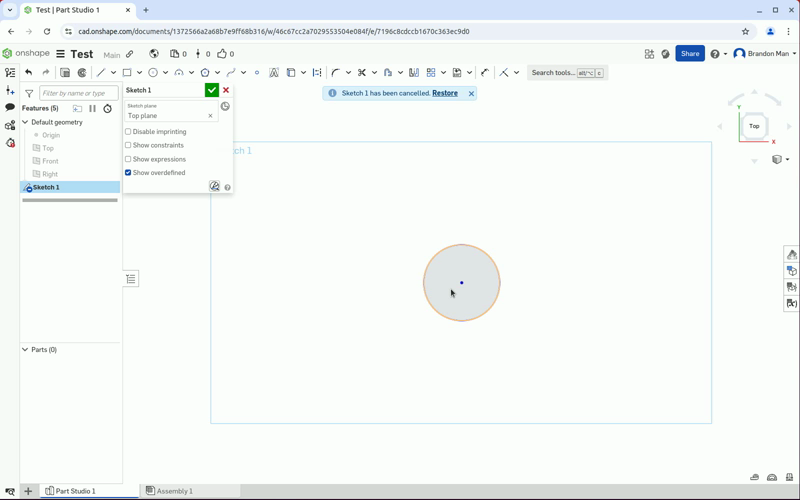
click(451, 288)
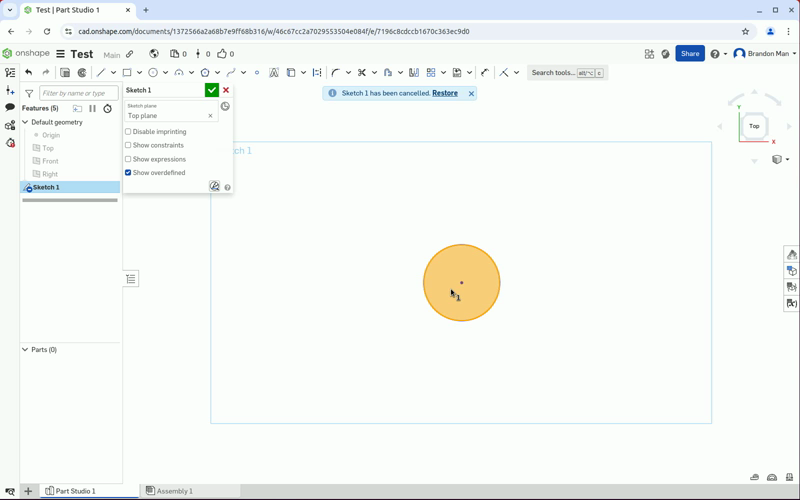
mouse_move(73, 352)
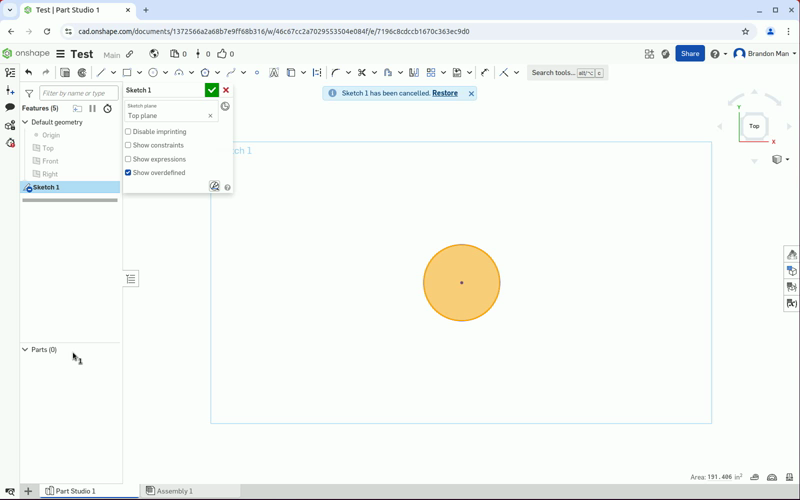
key(shift+y)
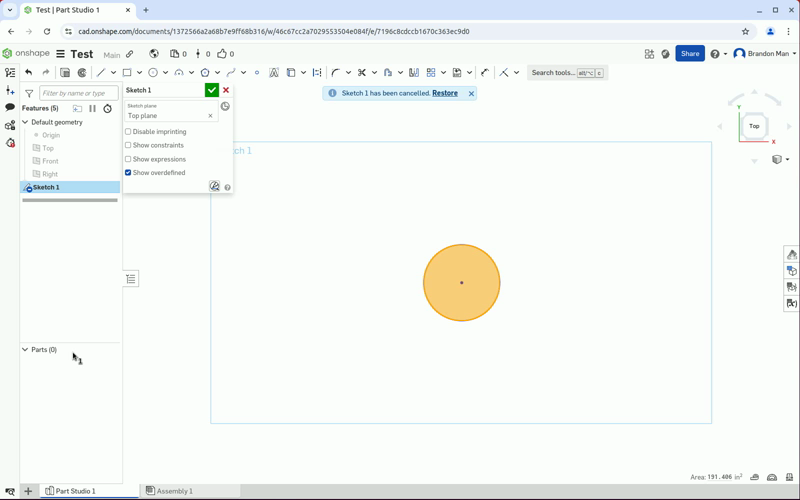
key(shift+e)
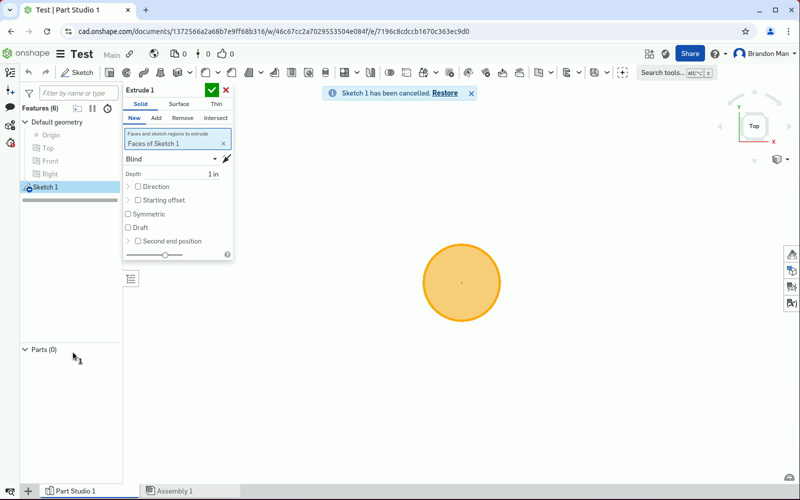
mouse_move(143, 106)
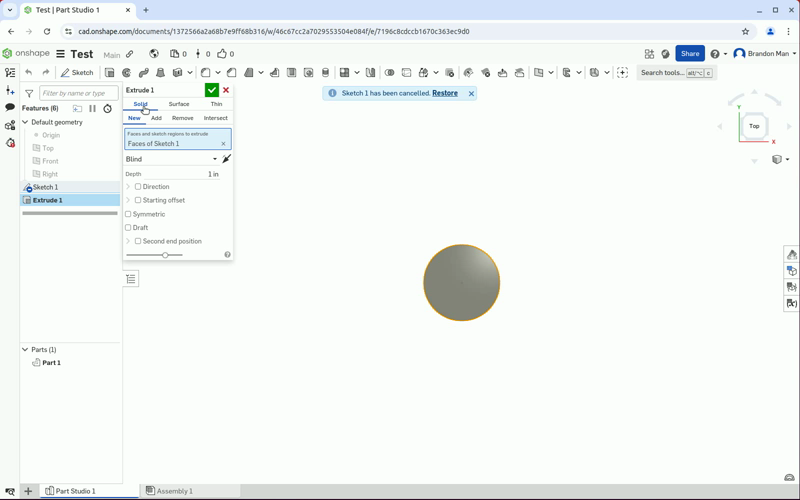
click(143, 106)
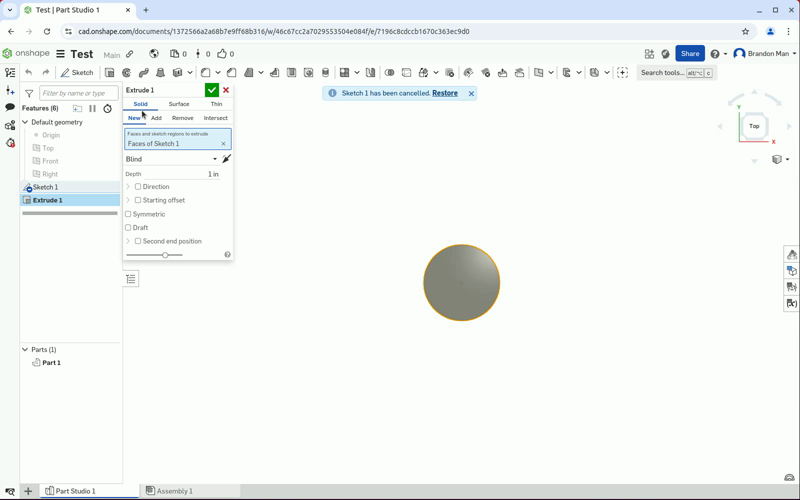
mouse_move(137, 120)
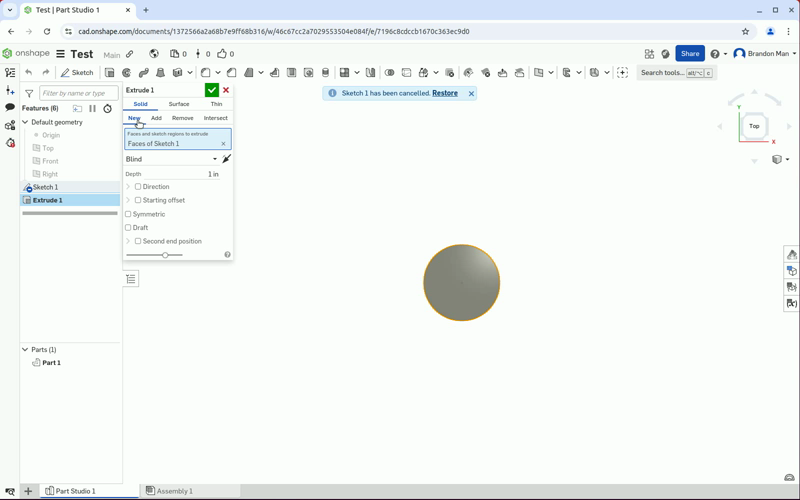
click(137, 120)
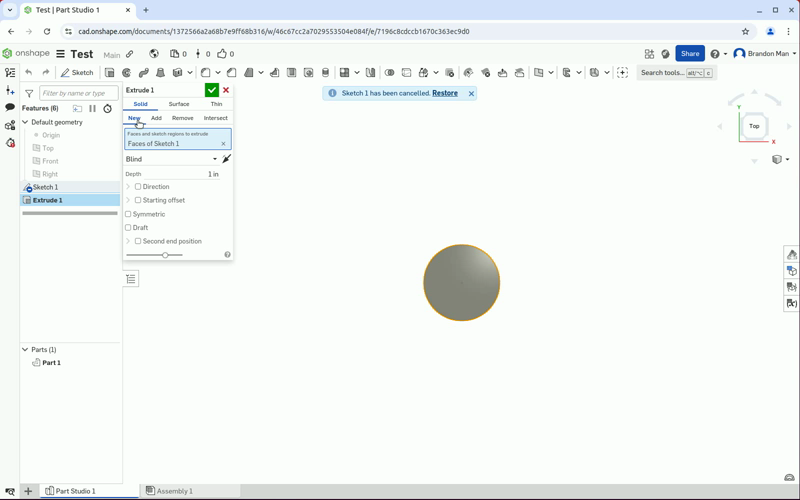
key(tab, 4)
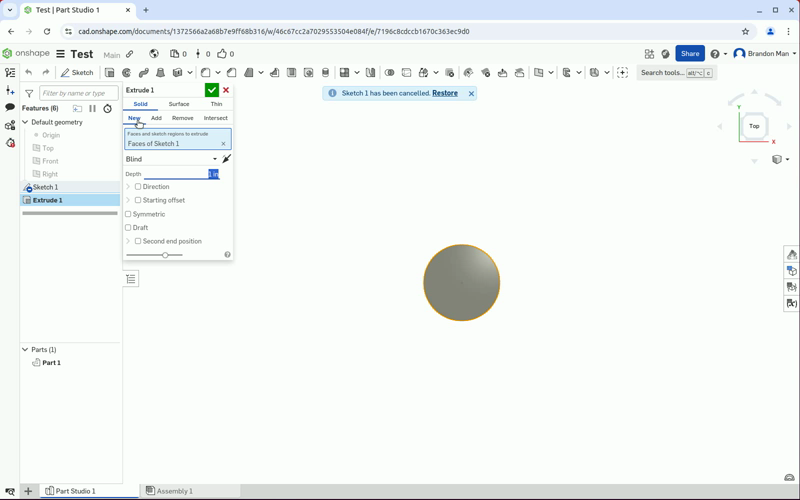
text(1.685)
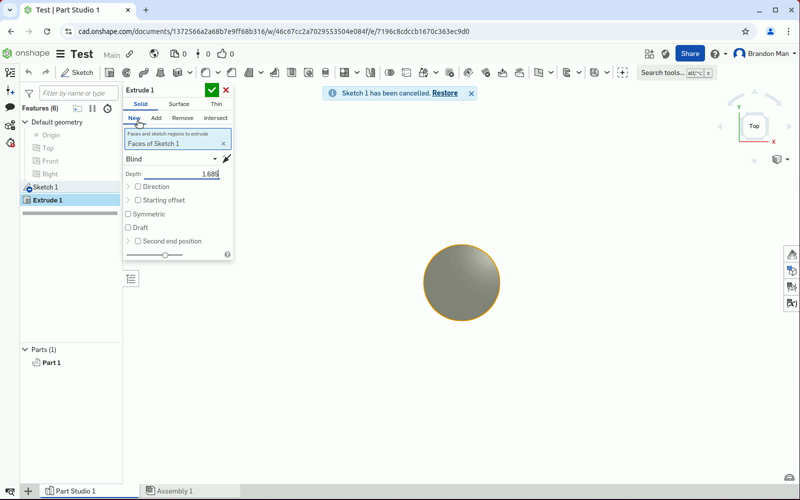
key(enter)
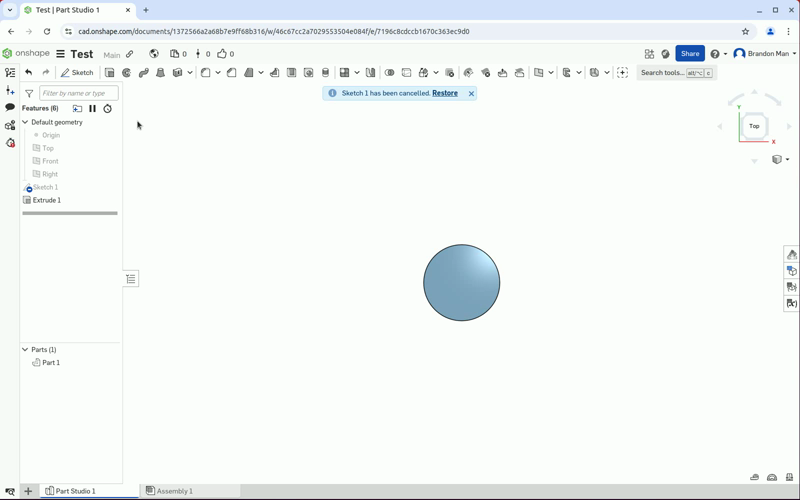
key(shift+h)
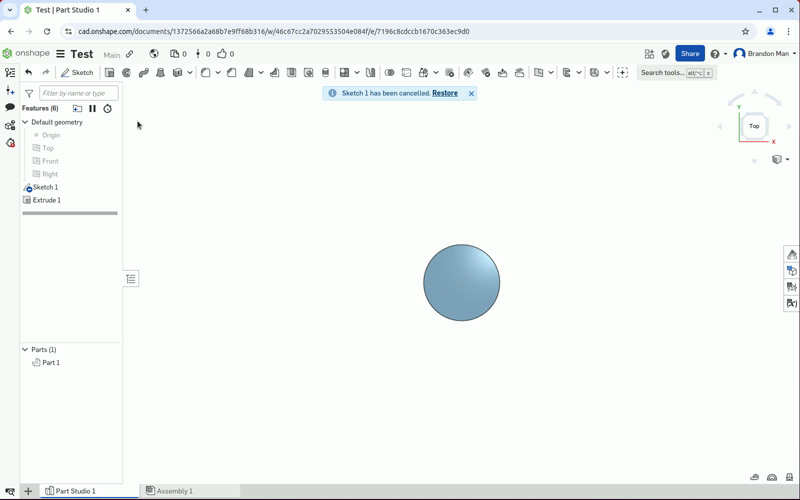
key(shift+h)
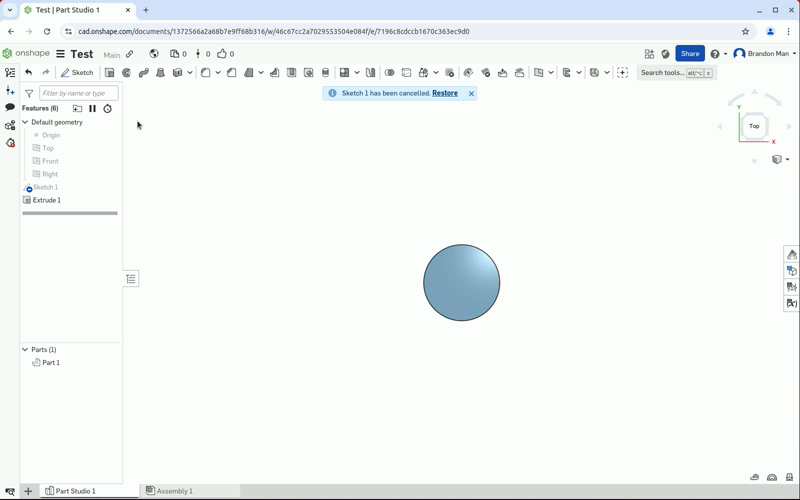
mouse_move(73, 189)
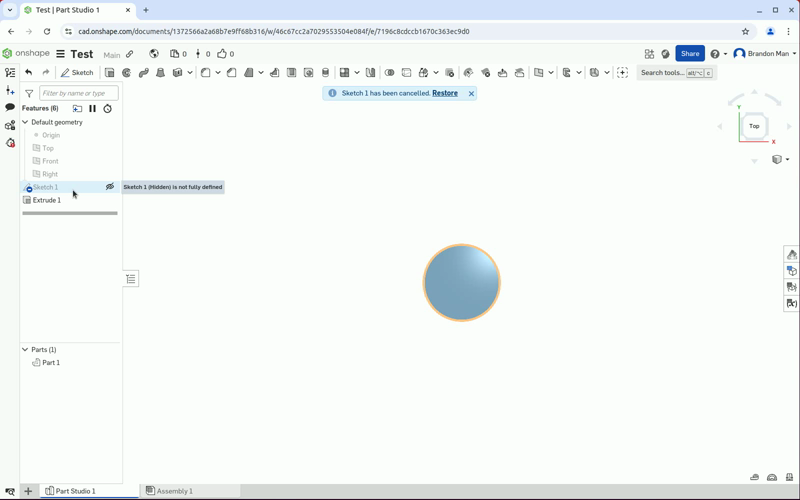
click(73, 189)
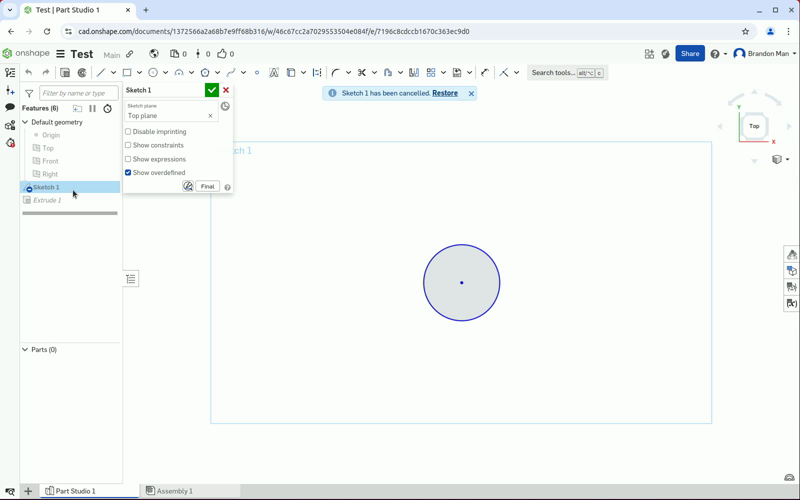
mouse_move(229, 92)
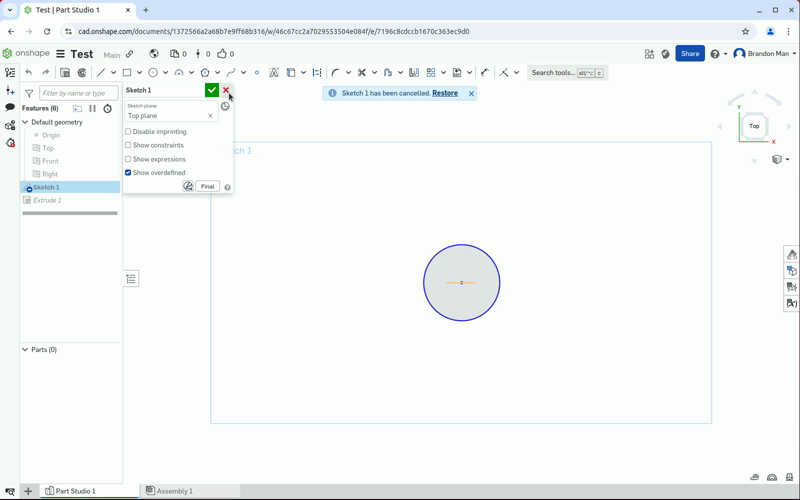
click(229, 92)
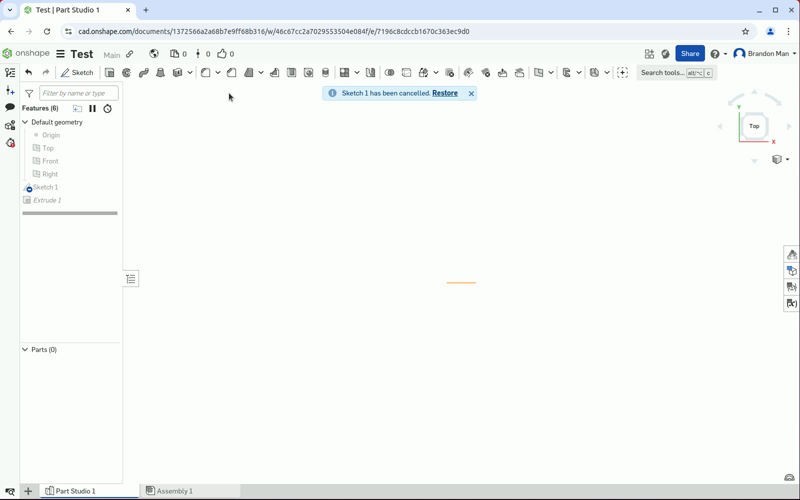
mouse_move(541, 75)
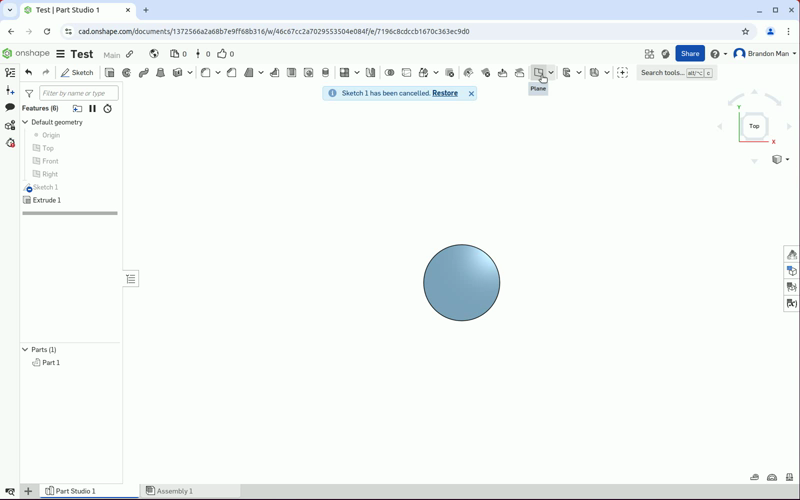
click(541, 75)
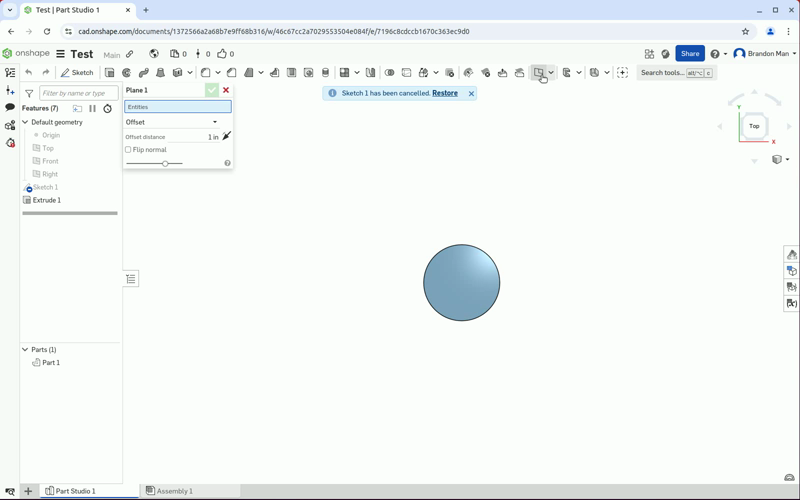
mouse_move(73, 150)
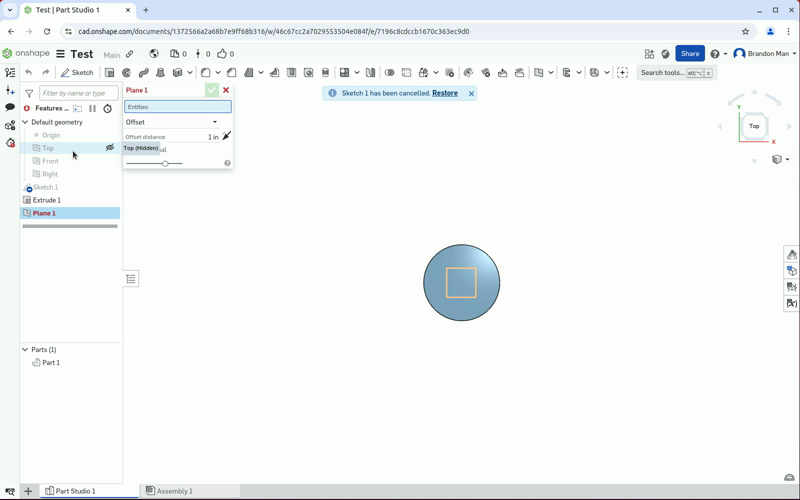
click(73, 150)
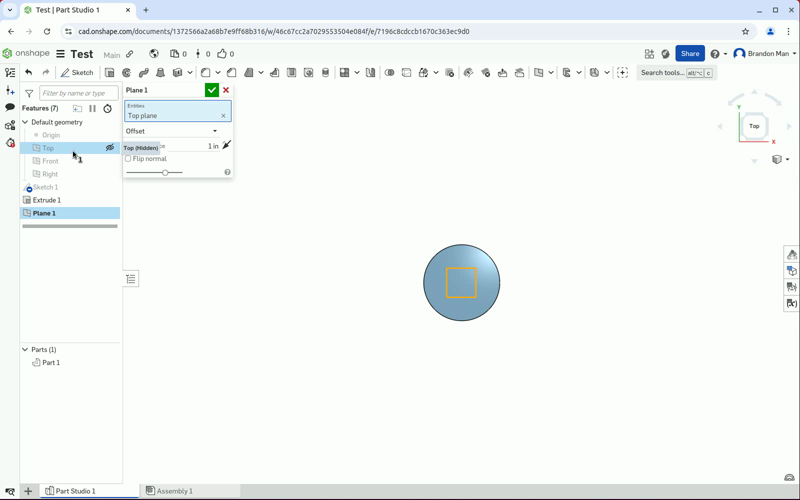
key(tab, 2)
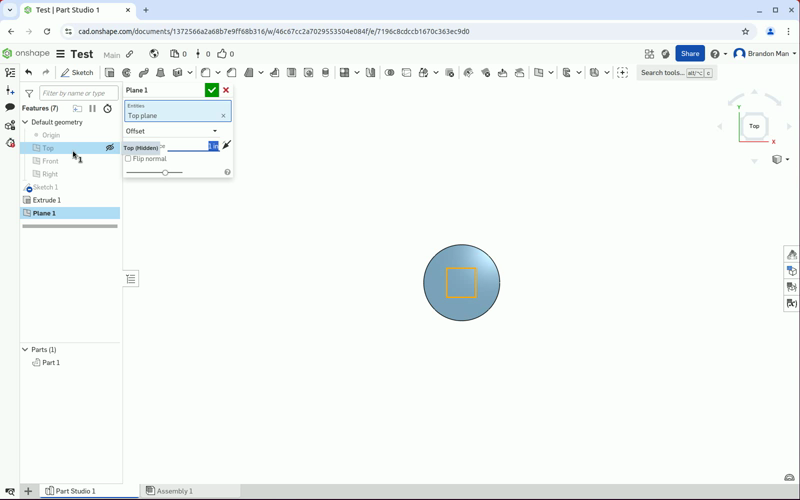
text(1.695)
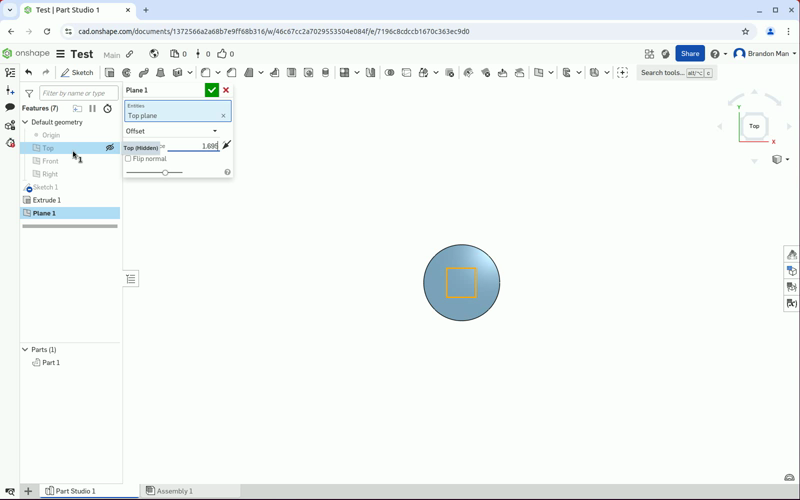
key(enter, 2)
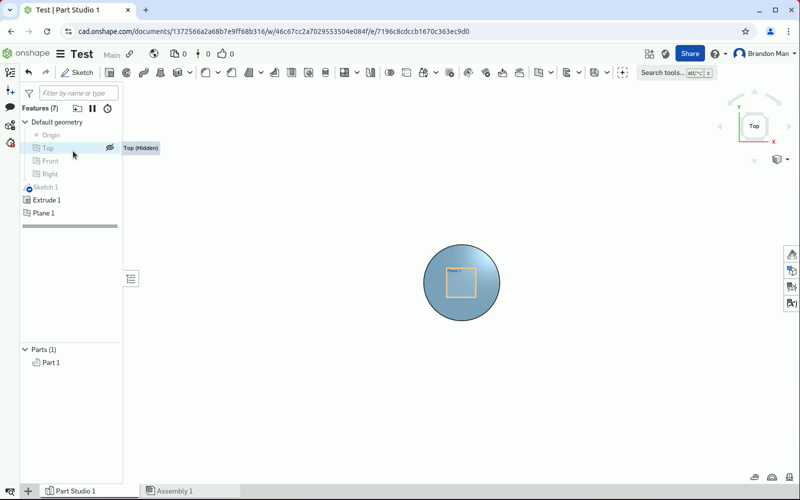
key(shift+s)
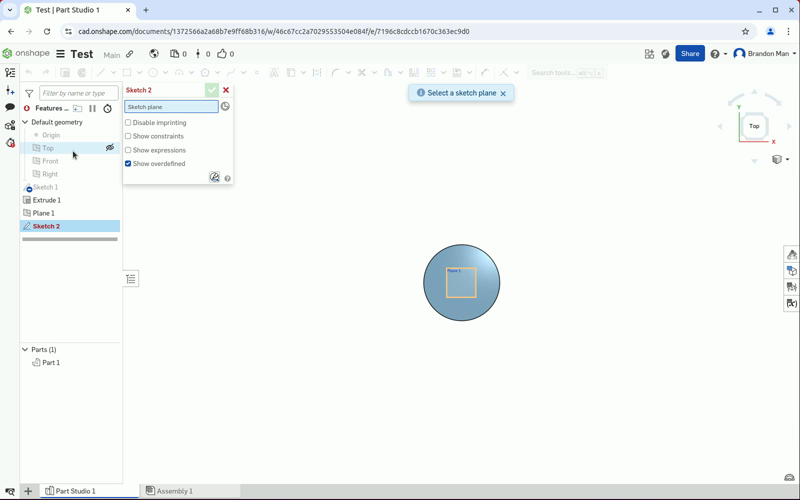
mouse_move(73, 215)
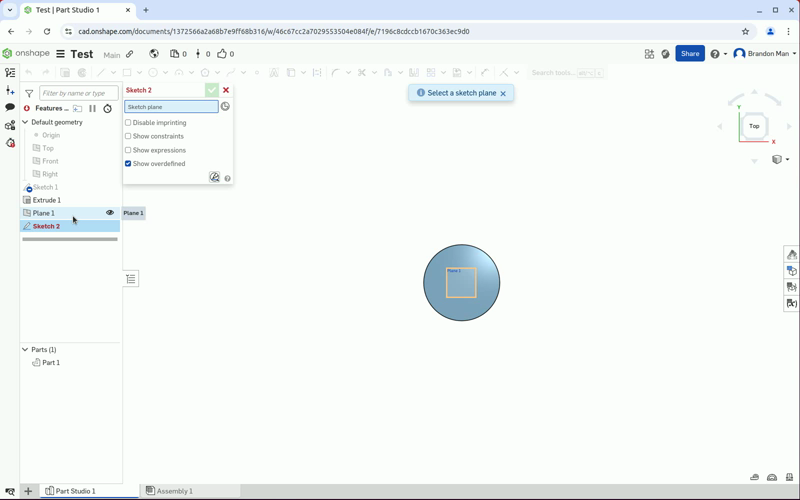
click(73, 215)
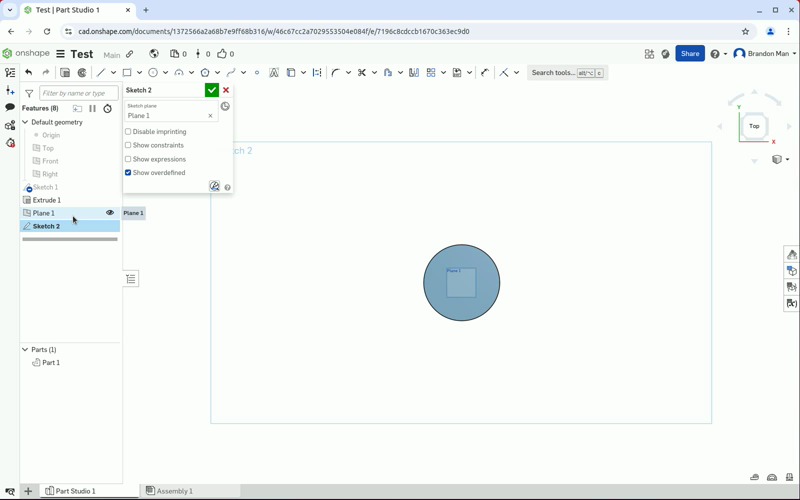
mouse_move(73, 352)
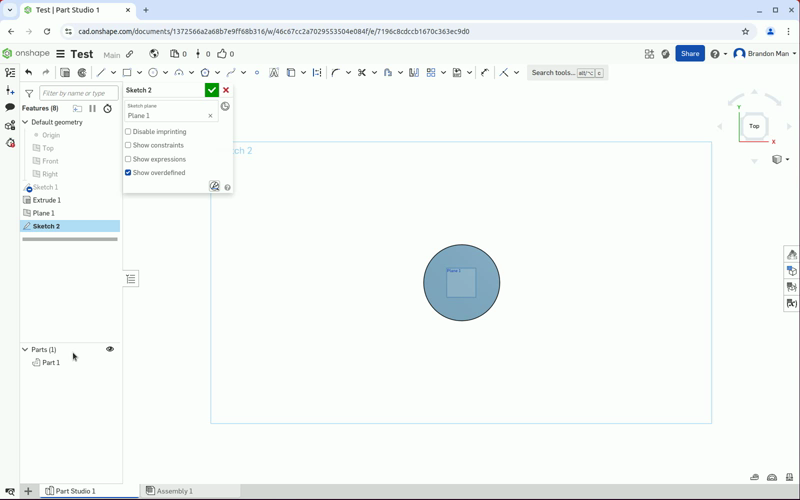
key(y)
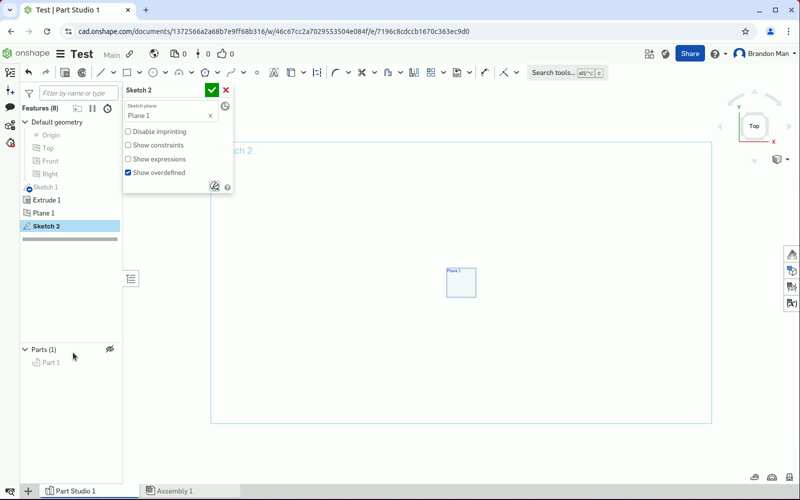
key(c)
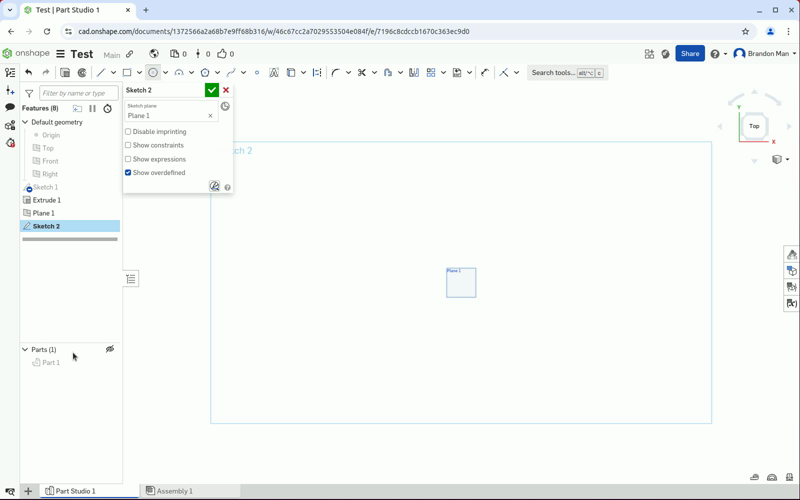
key_down(shift)
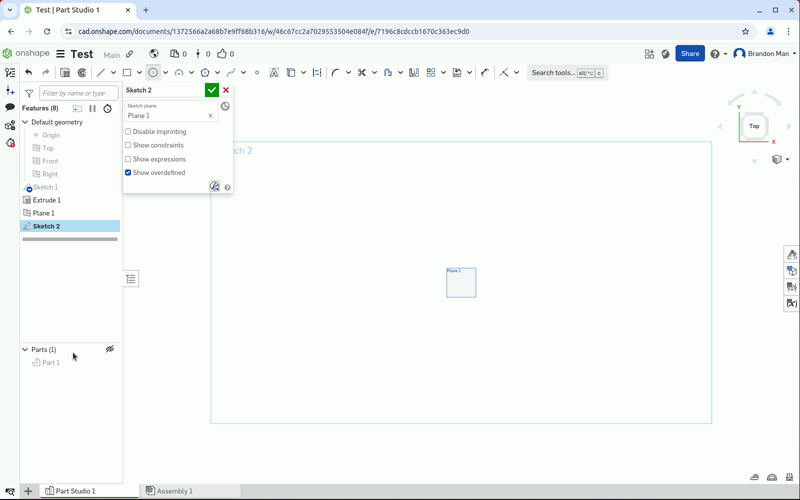
mouse_move(461, 282)
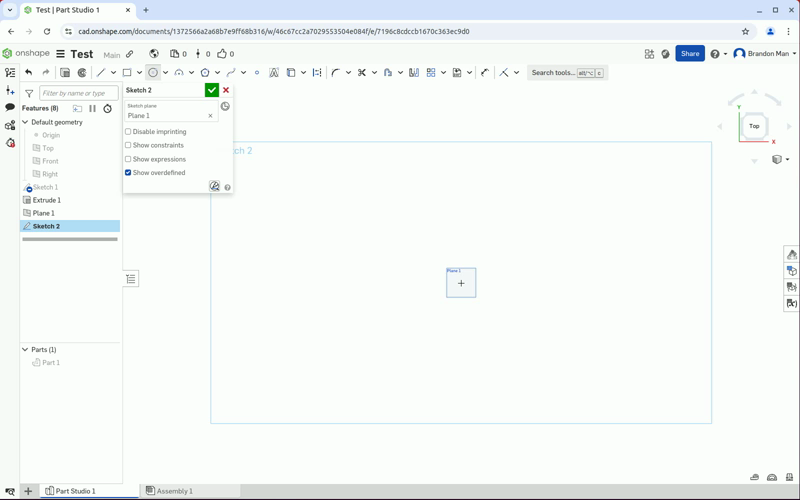
click(461, 282)
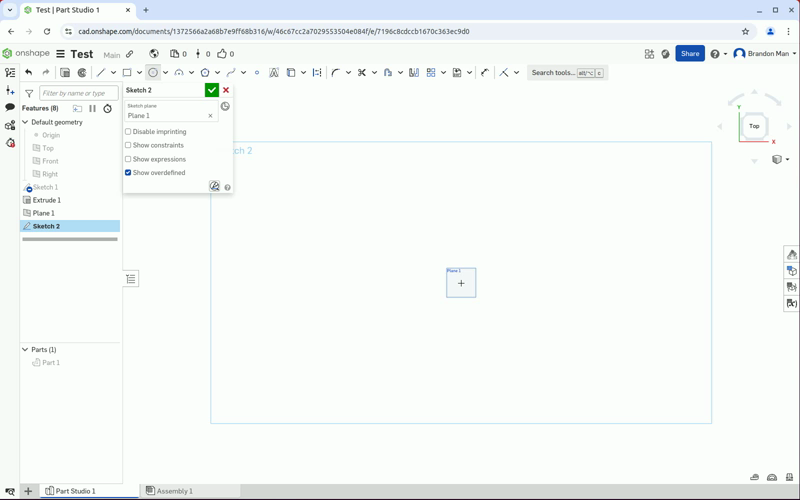
key_up(shift)
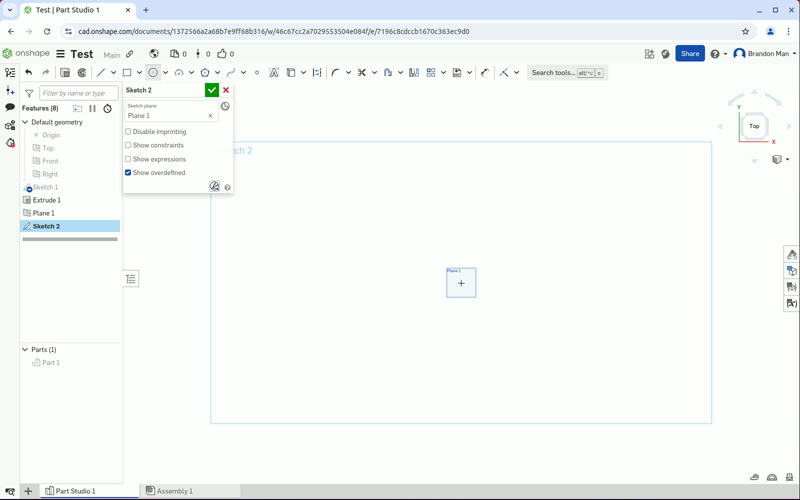
mouse_move(474, 282)
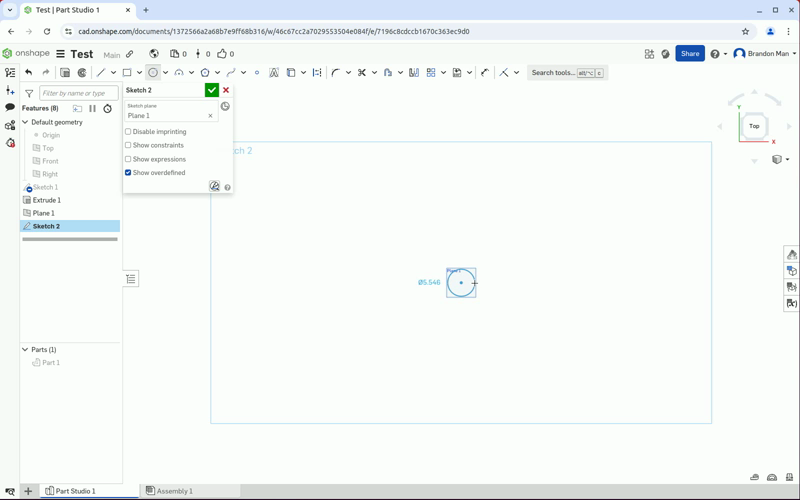
click(474, 282)
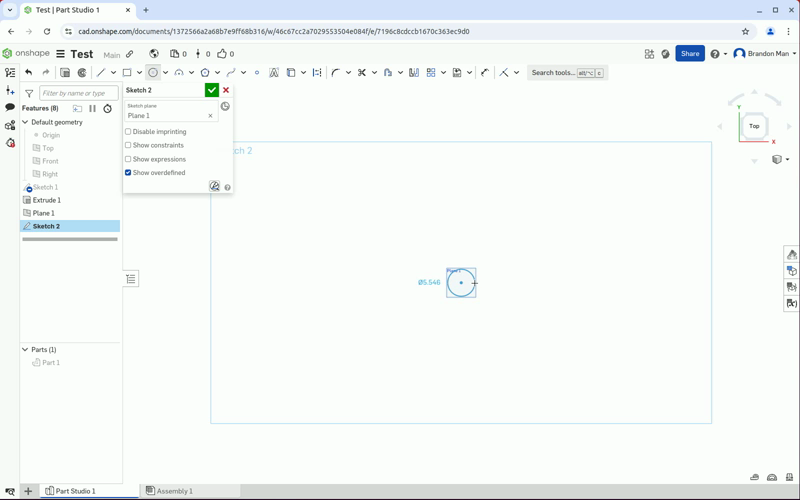
key(esc)
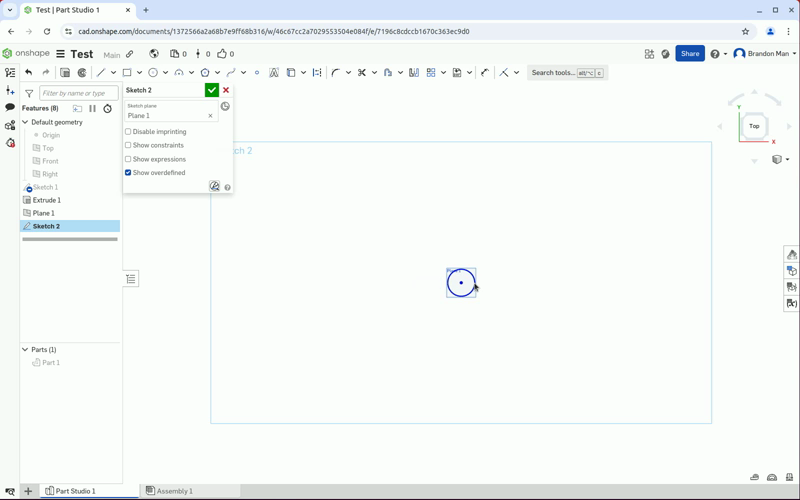
mouse_move(458, 289)
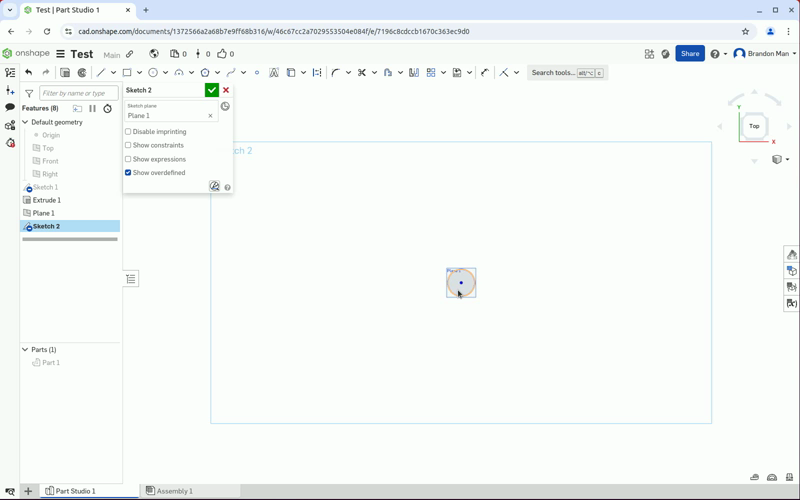
scroll(6)
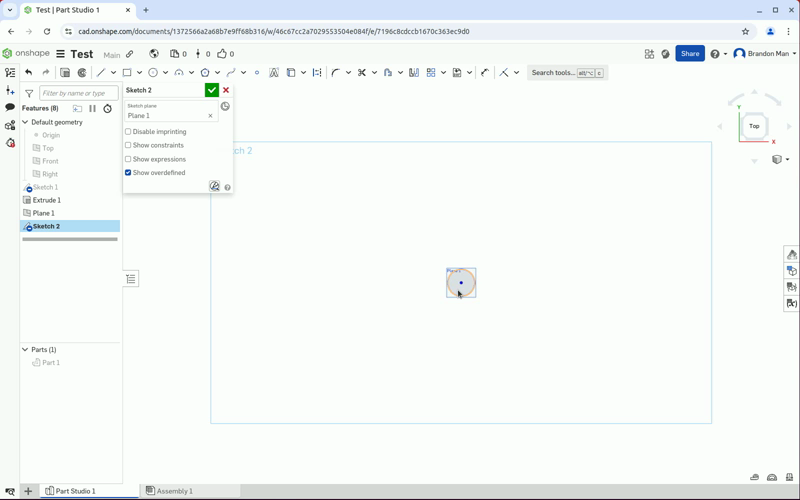
scroll(6)
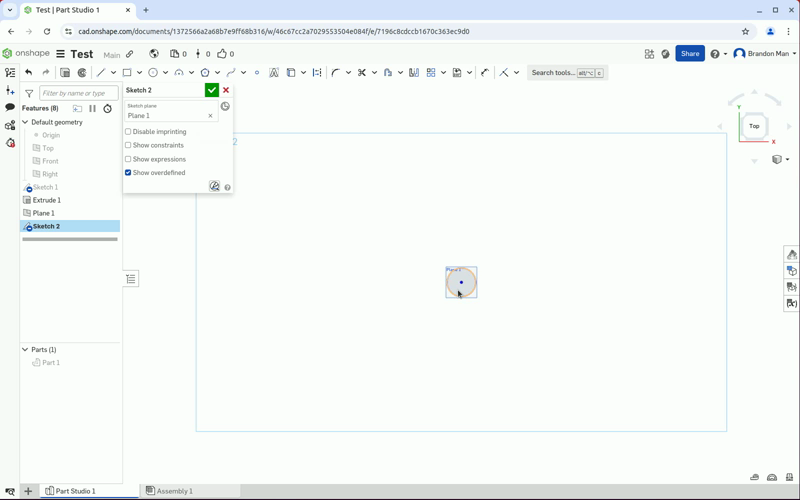
scroll(6)
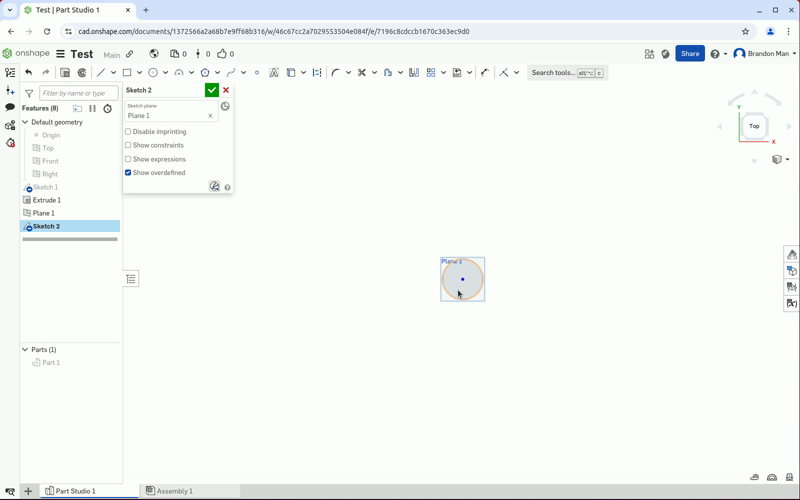
scroll(6)
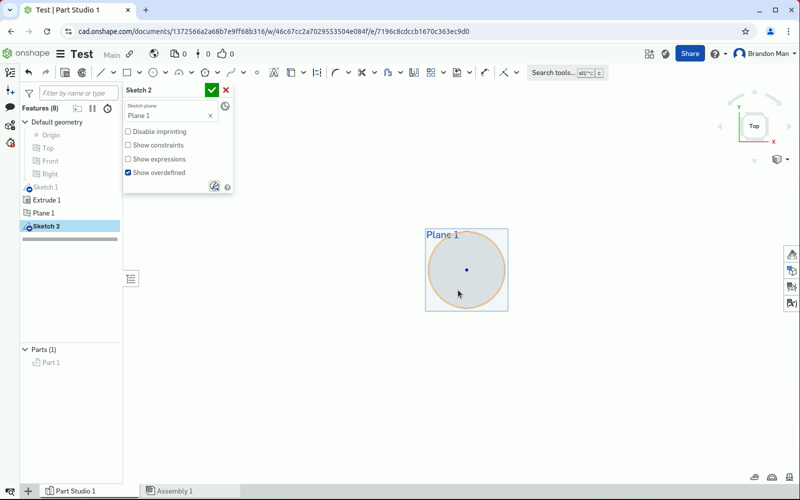
scroll(6)
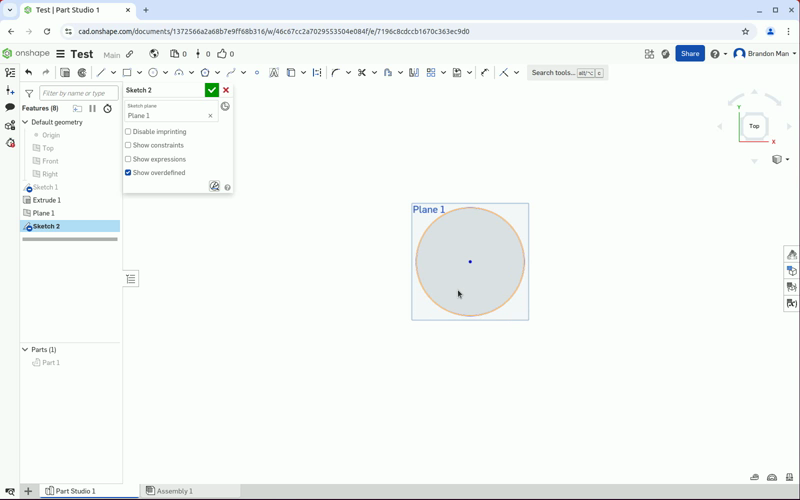
scroll(6)
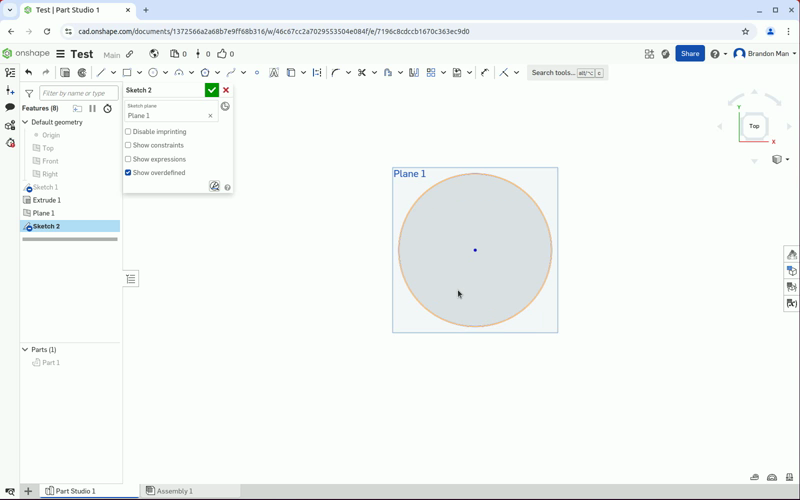
scroll(6)
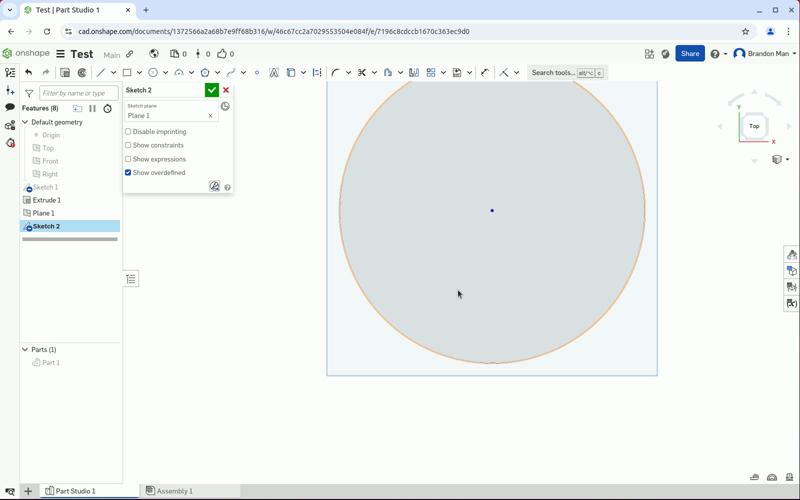
click(458, 289)
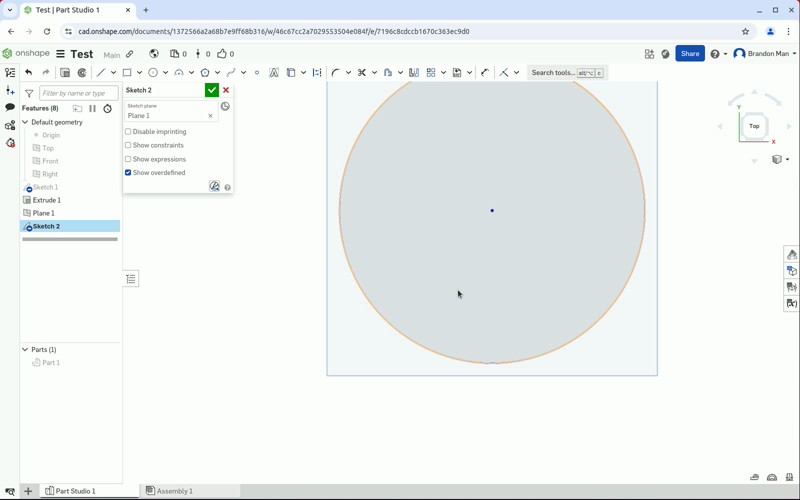
scroll(-6)
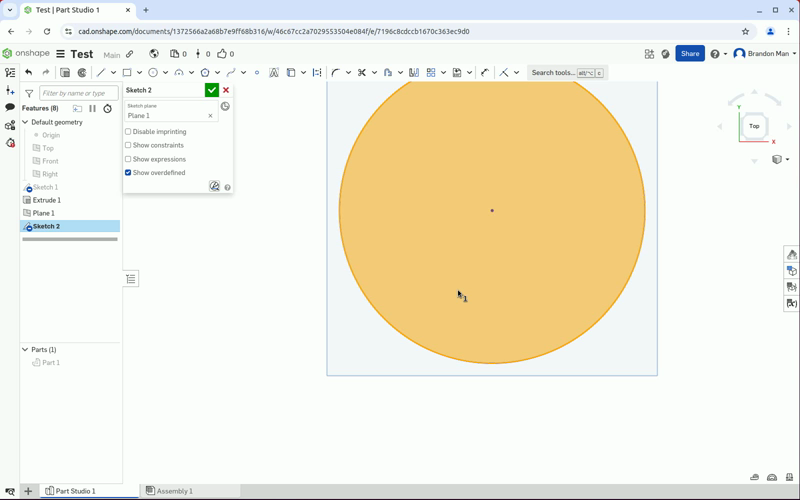
scroll(-6)
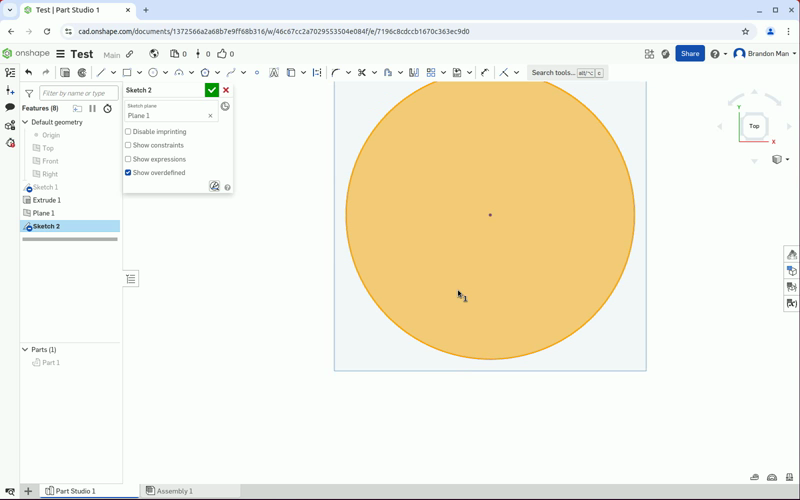
scroll(-6)
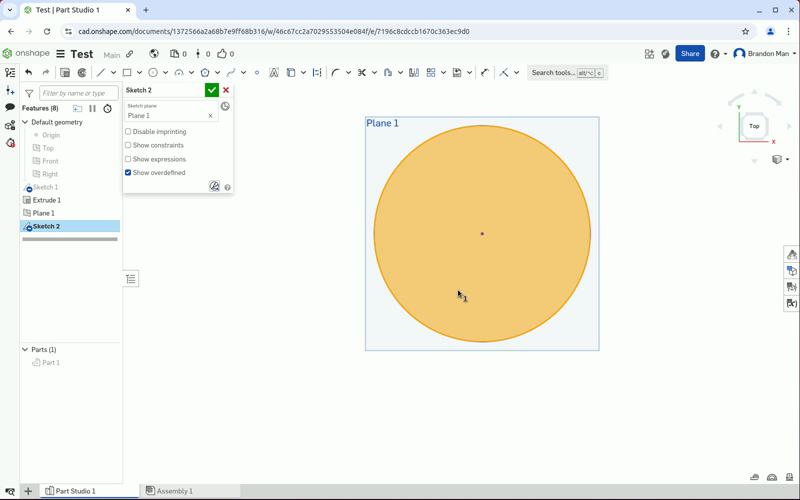
scroll(-6)
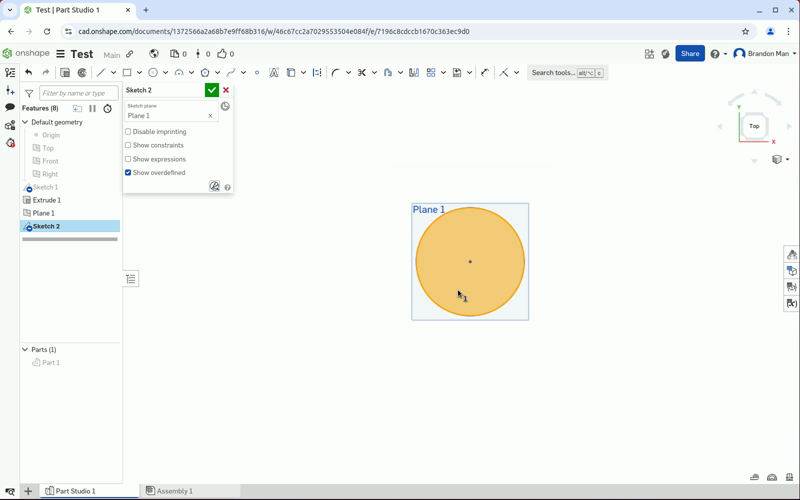
scroll(-6)
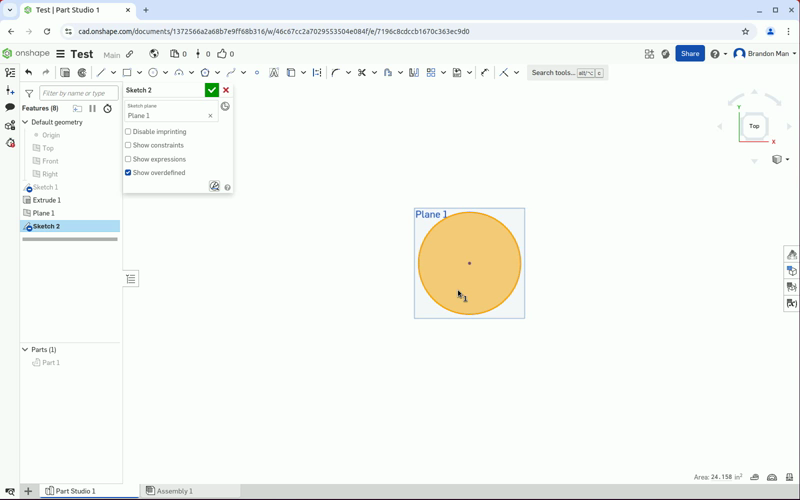
scroll(-6)
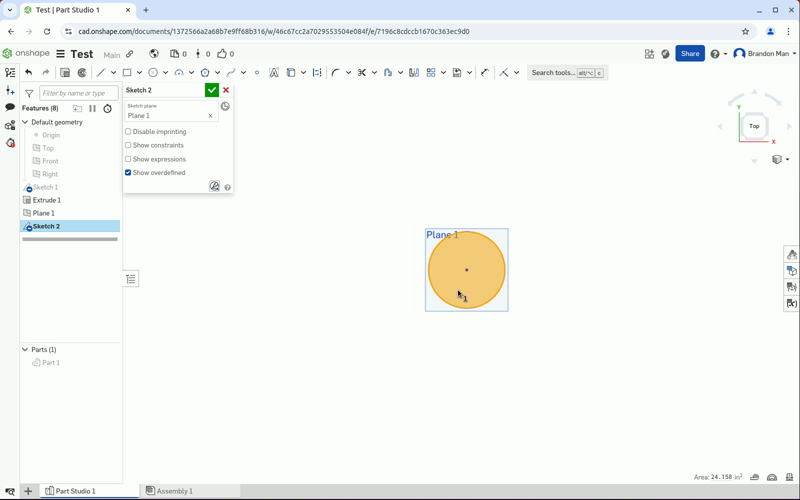
scroll(-6)
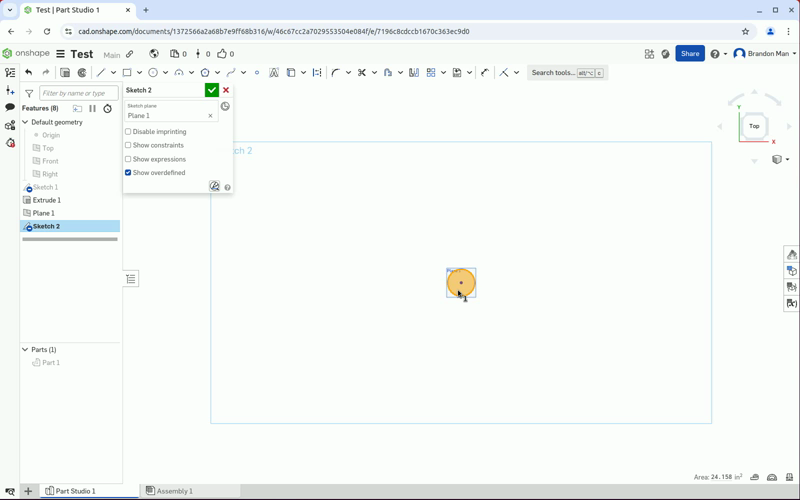
mouse_move(73, 352)
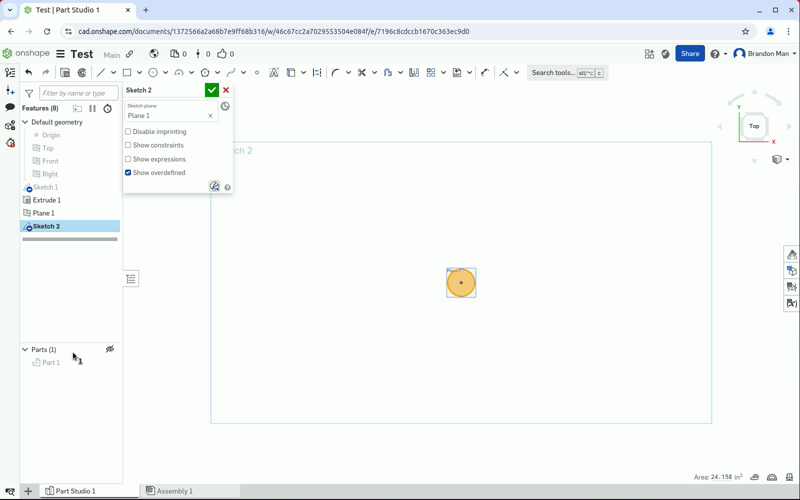
key(shift+y)
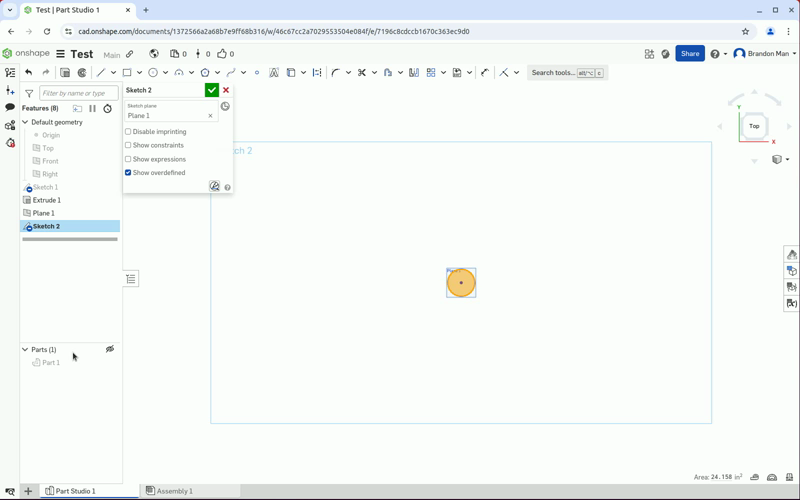
key(shift+e)
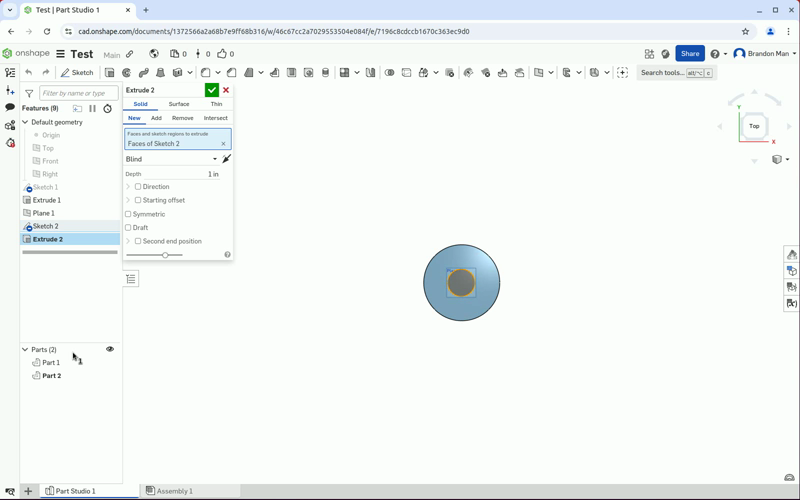
mouse_move(143, 106)
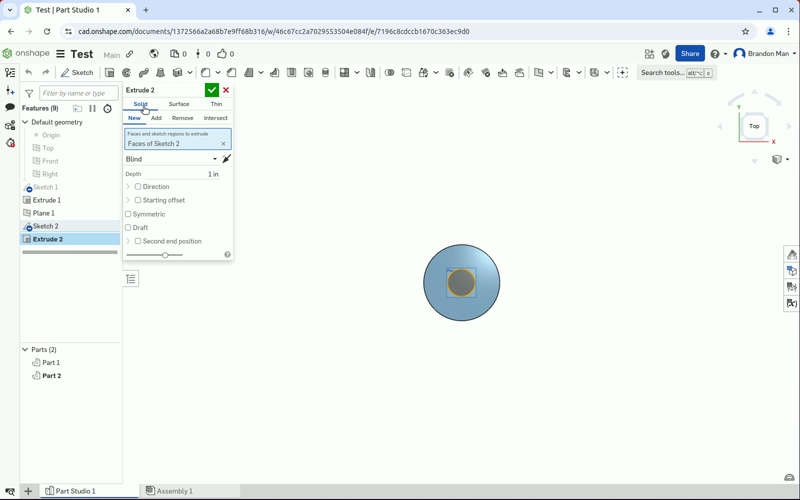
click(143, 106)
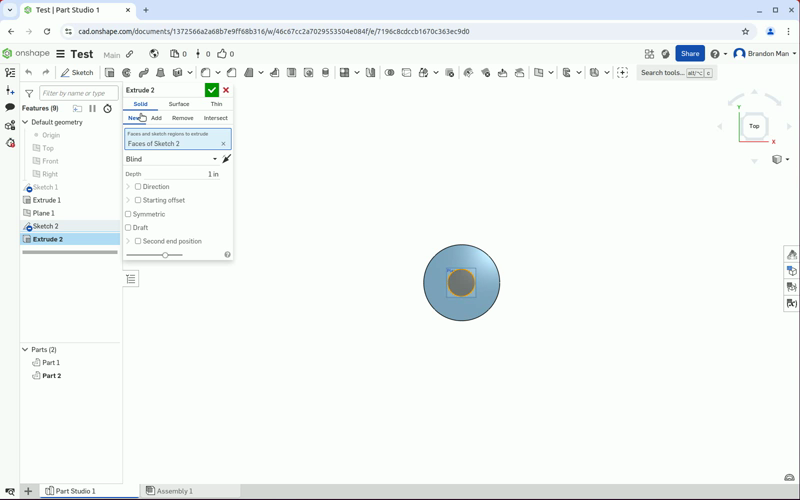
mouse_move(137, 120)
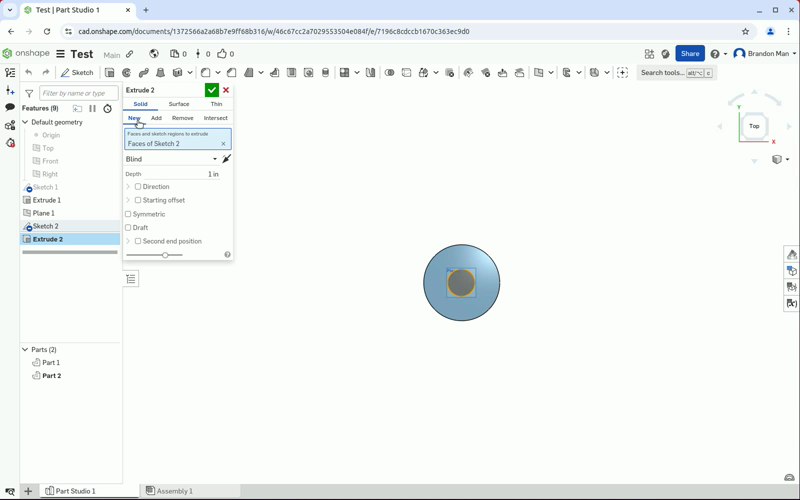
click(137, 120)
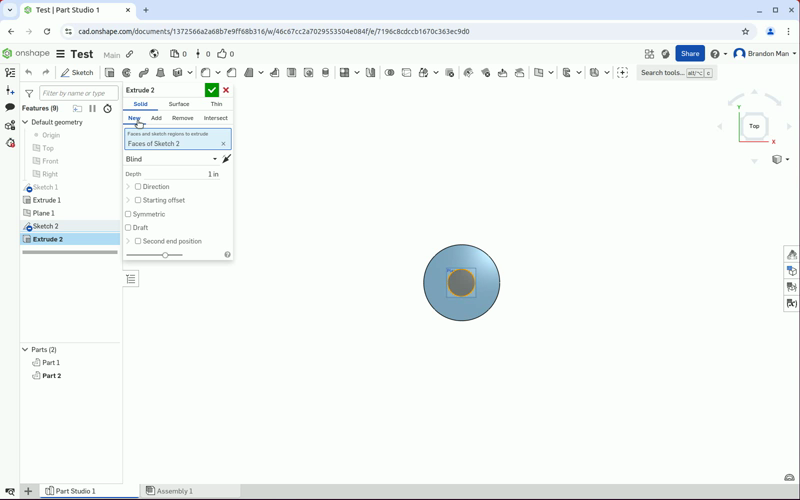
key(tab, 4)
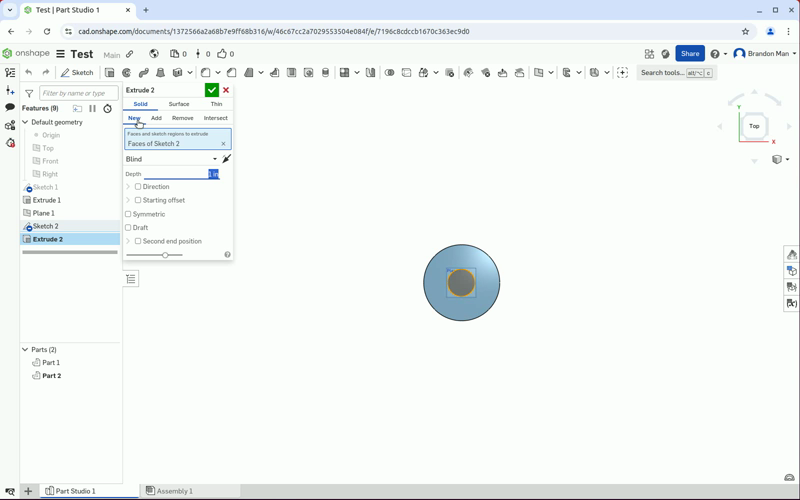
text(21.423)
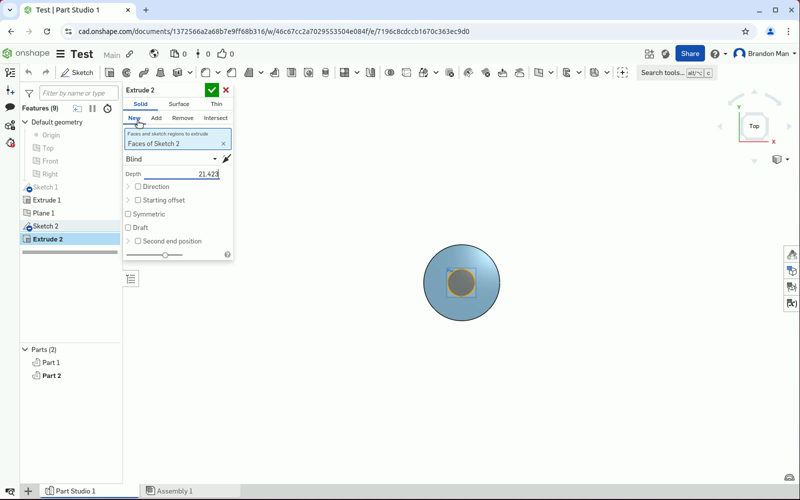
key(enter)
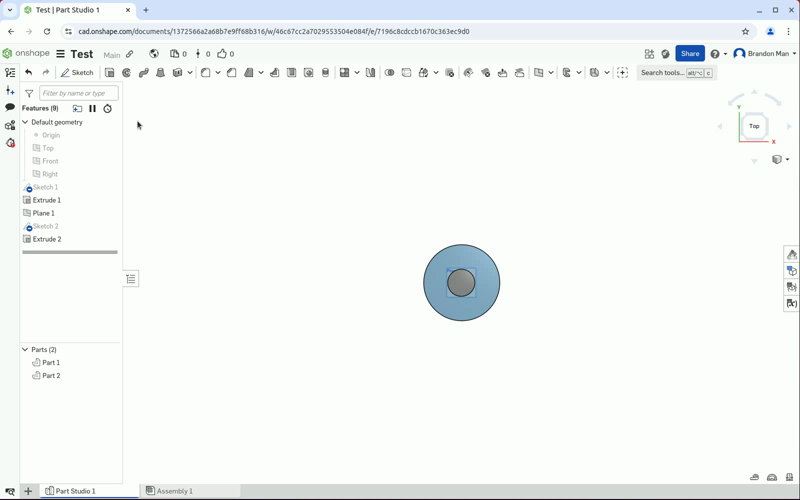
key(shift+h)
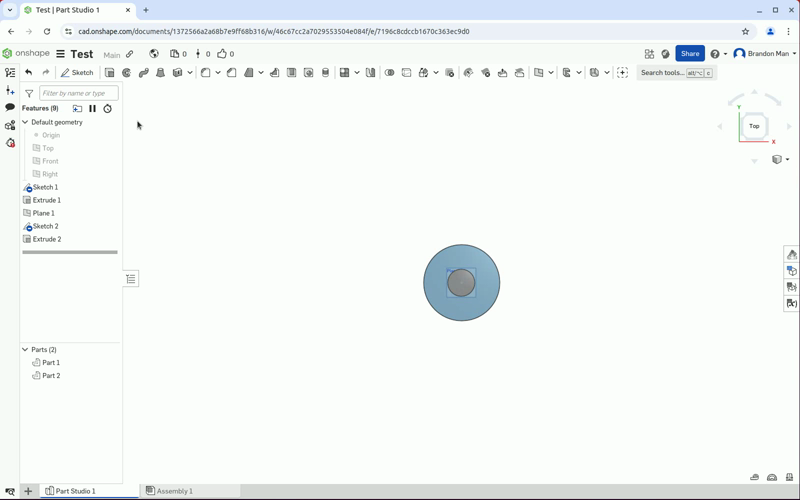
key(shift+h)
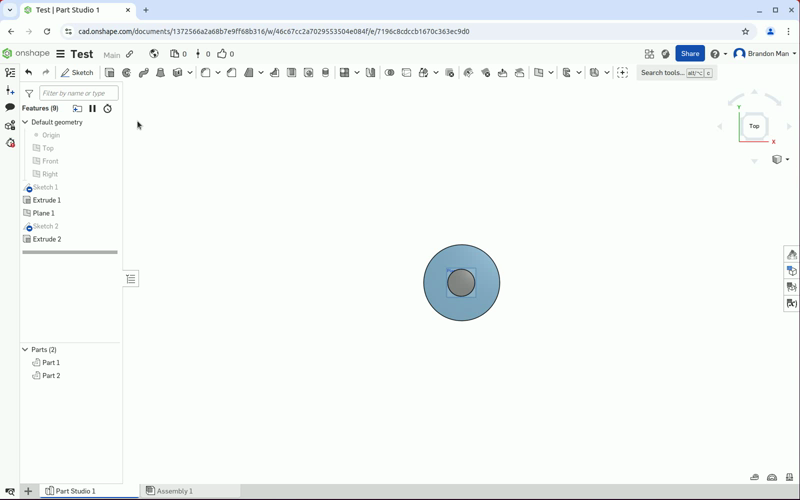
mouse_move(73, 189)
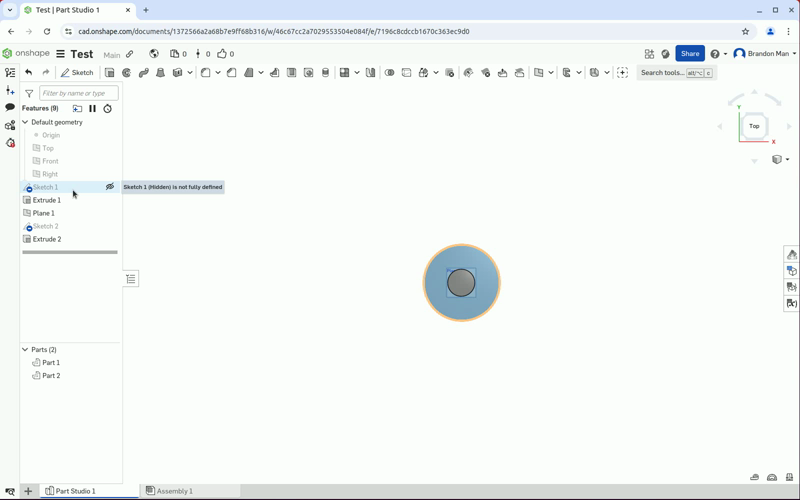
click(73, 189)
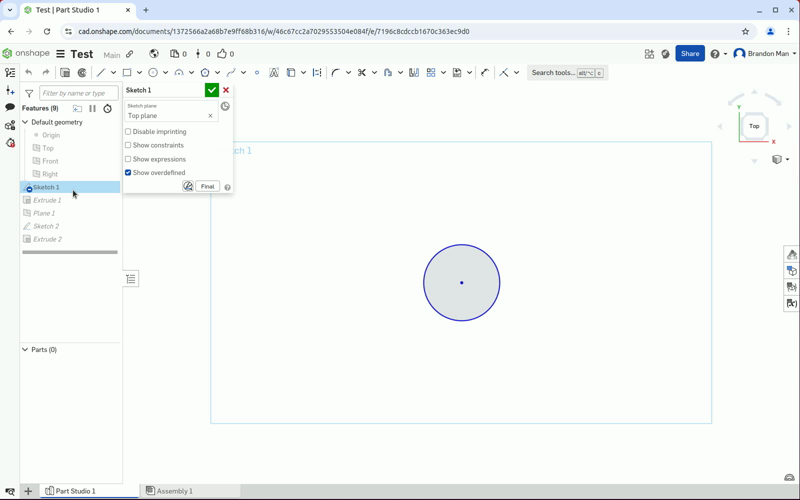
mouse_move(229, 92)
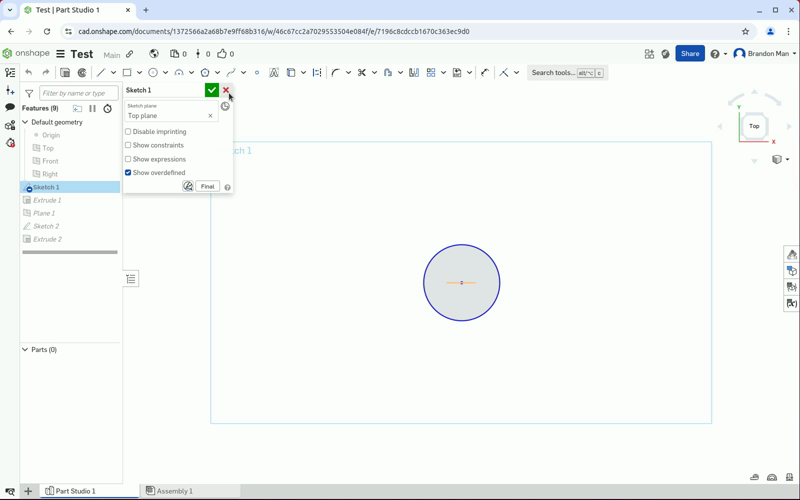
click(229, 92)
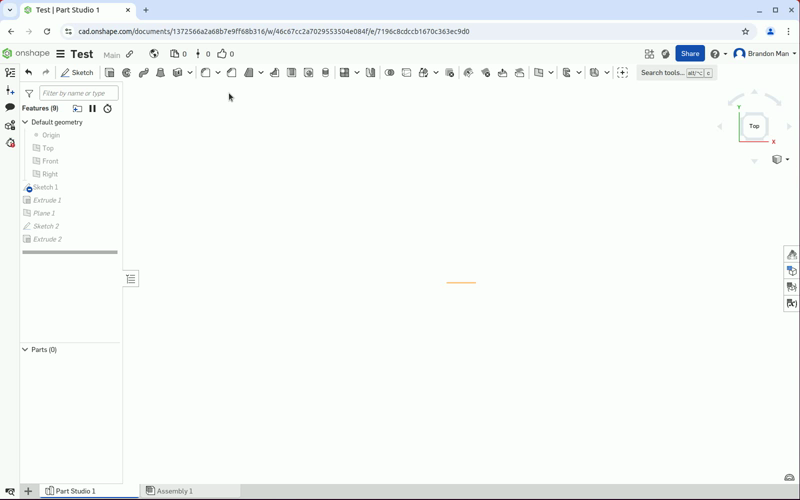
mouse_move(73, 352)
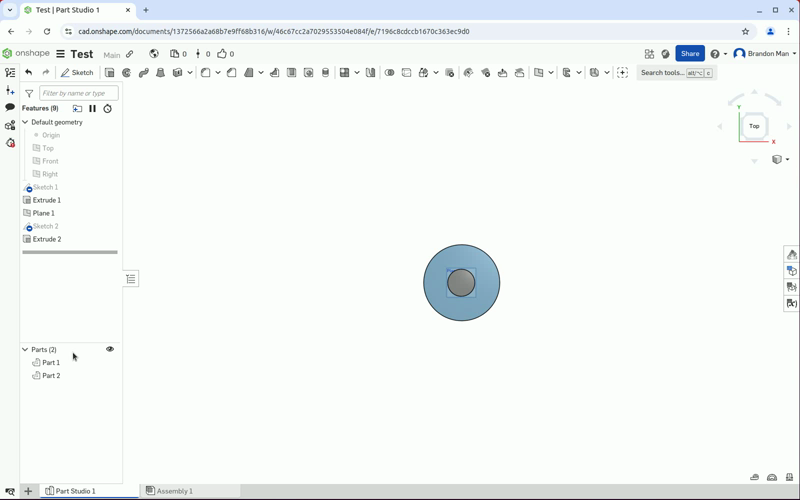
key(y)
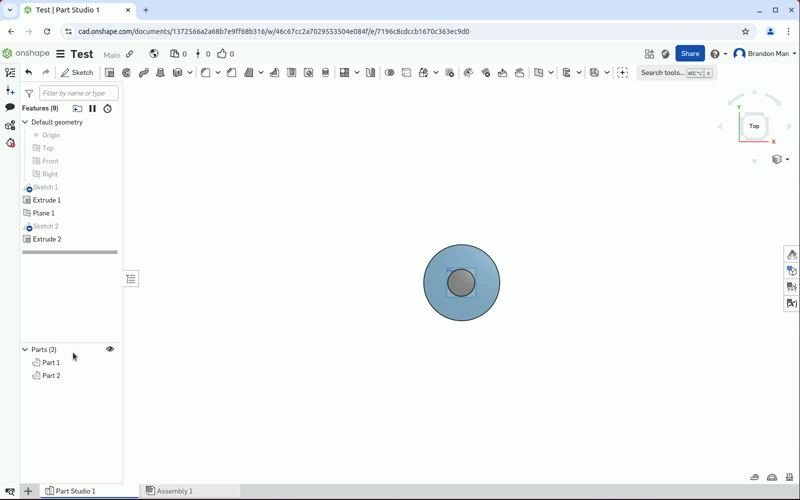
key(shift+p)
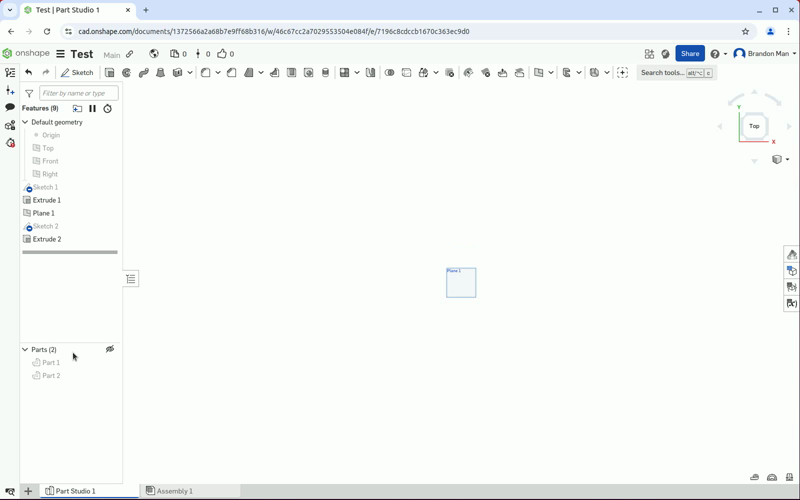
key(space)
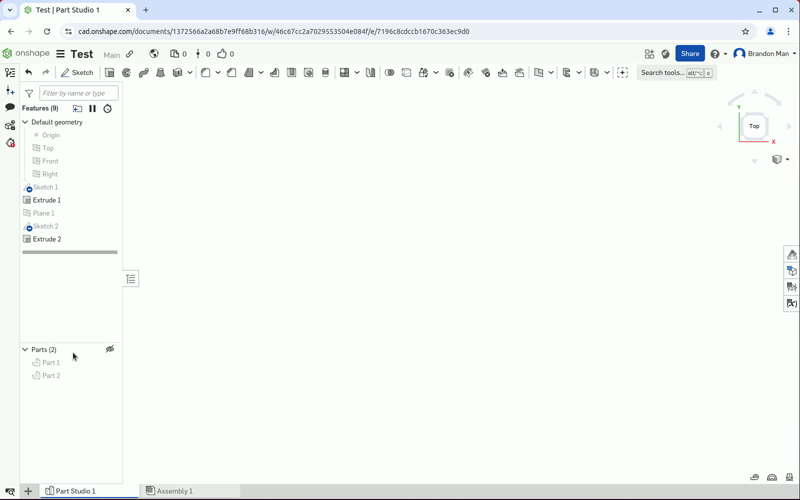
key_down(shift)
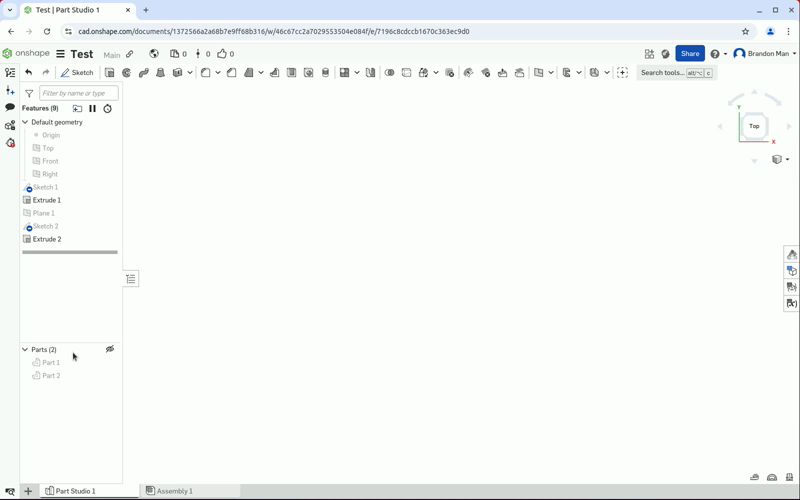
key(up)
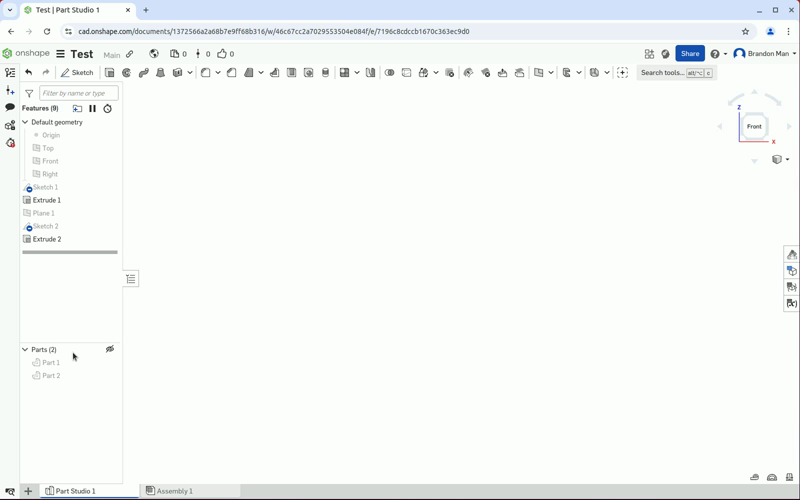
key_up(shift)
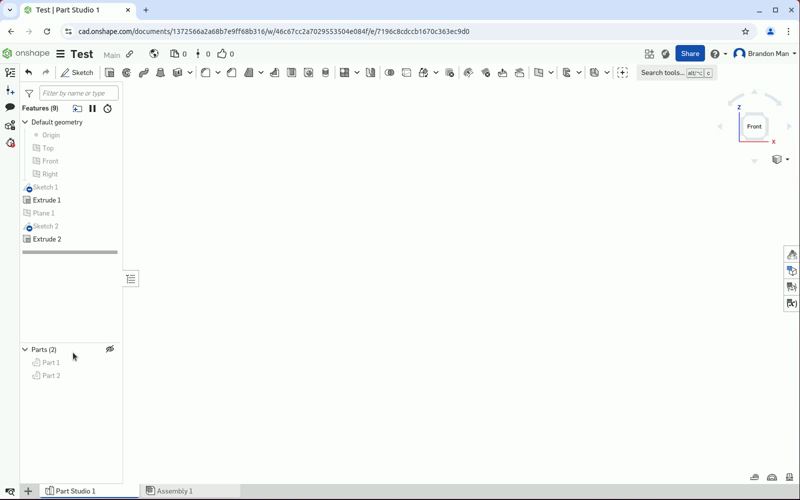
key(space)
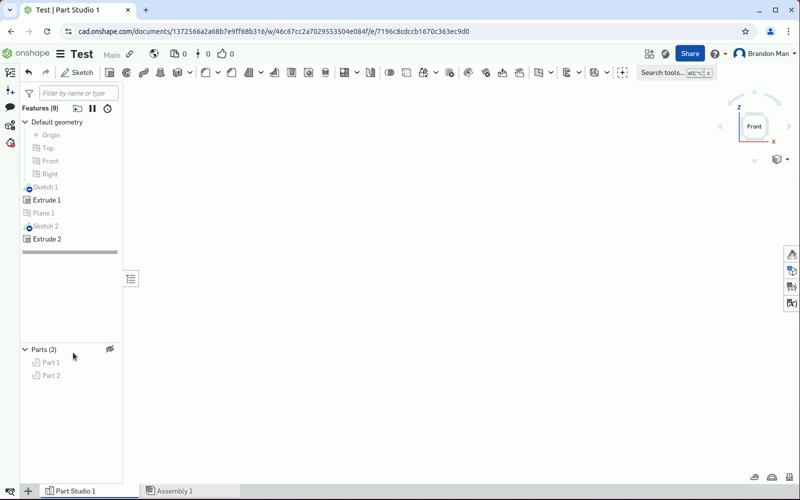
key_down(shift)
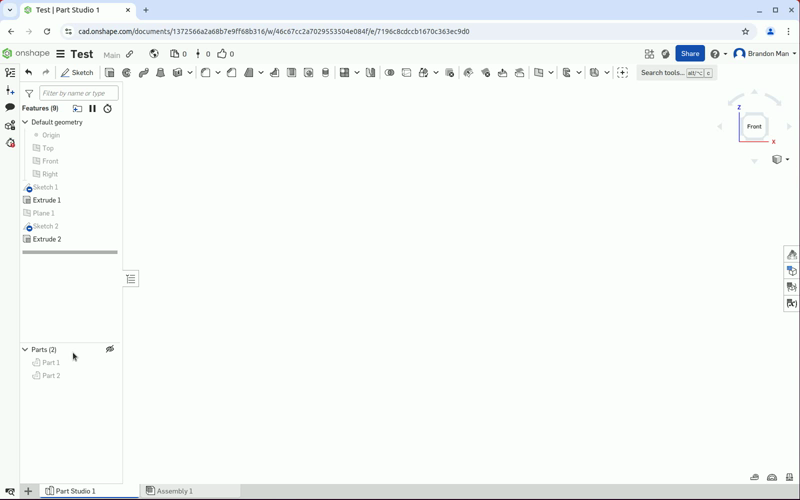
key(left)
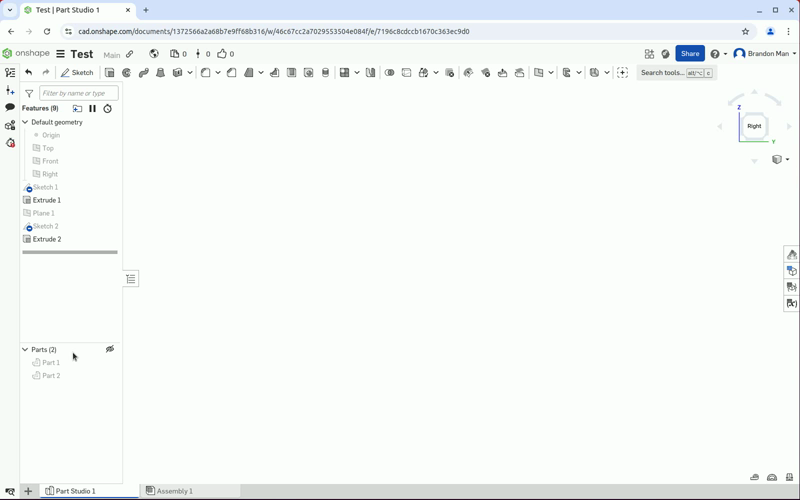
key_up(shift)
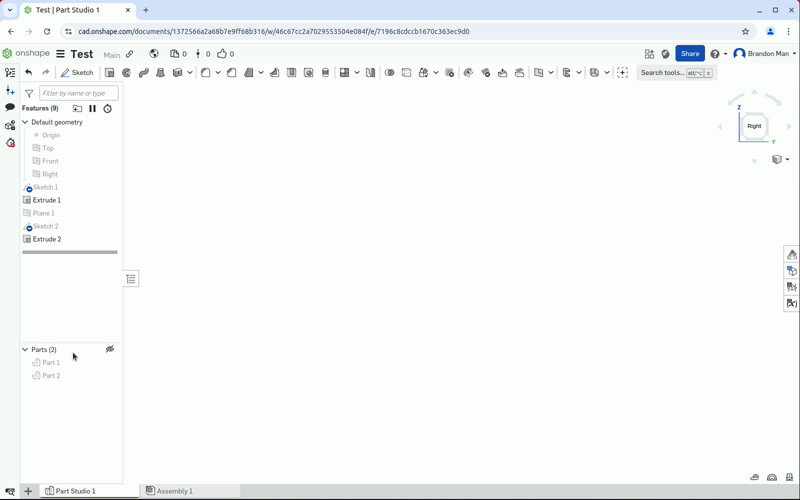
mouse_move(73, 352)
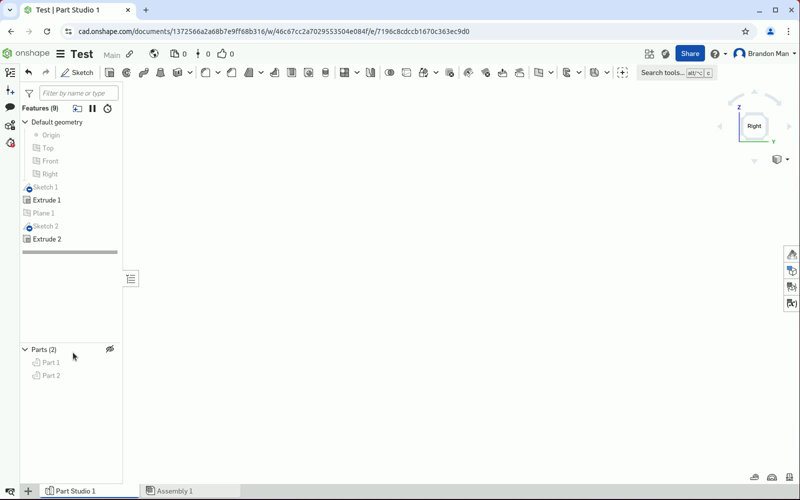
key(shift+y)
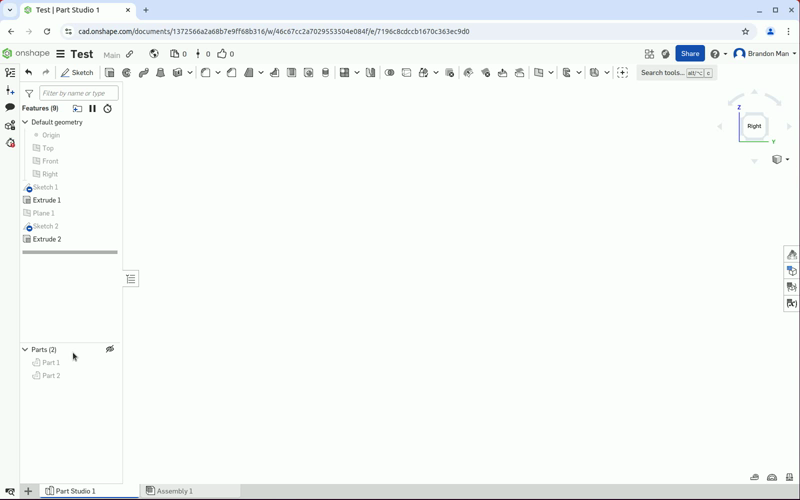
key(shift+s)
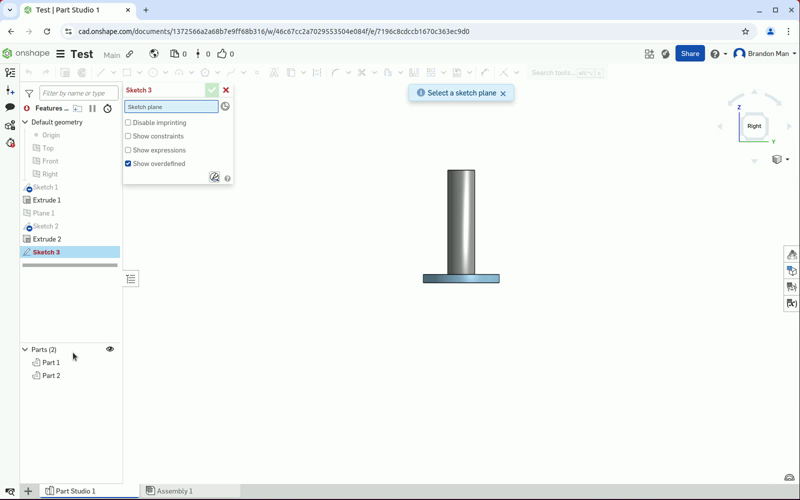
mouse_move(73, 176)
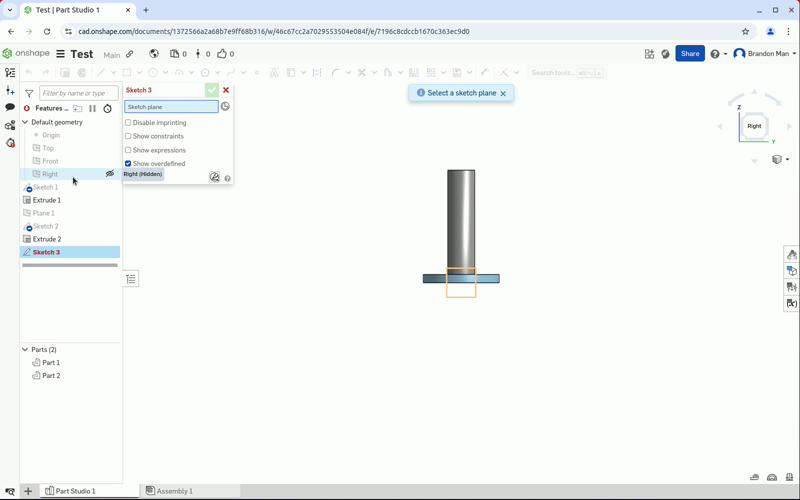
click(73, 176)
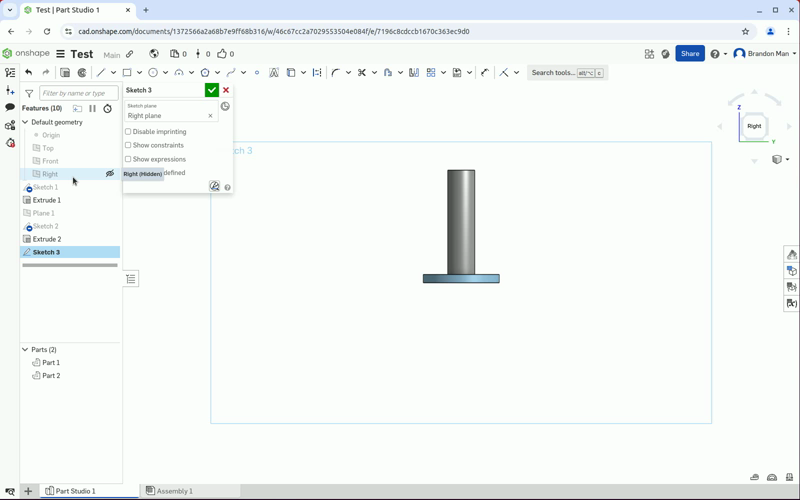
mouse_move(73, 352)
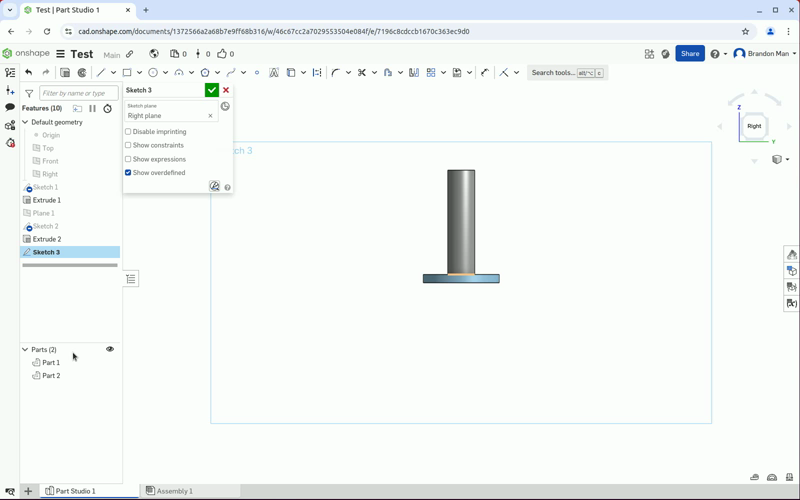
key(y)
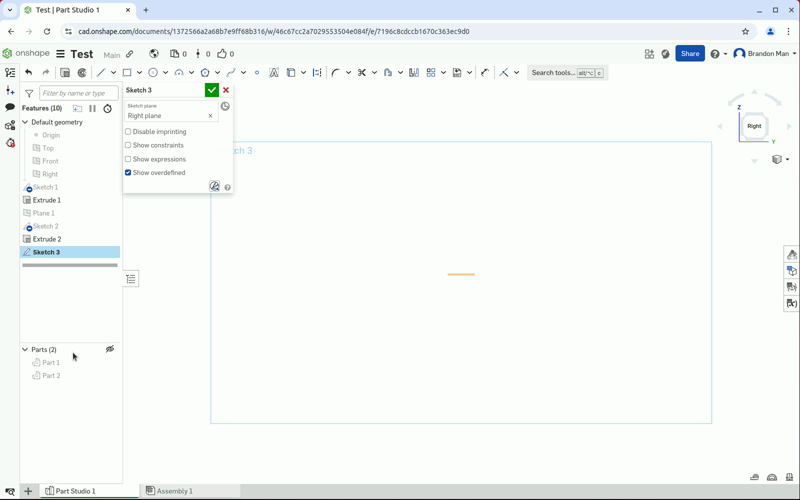
key(l)
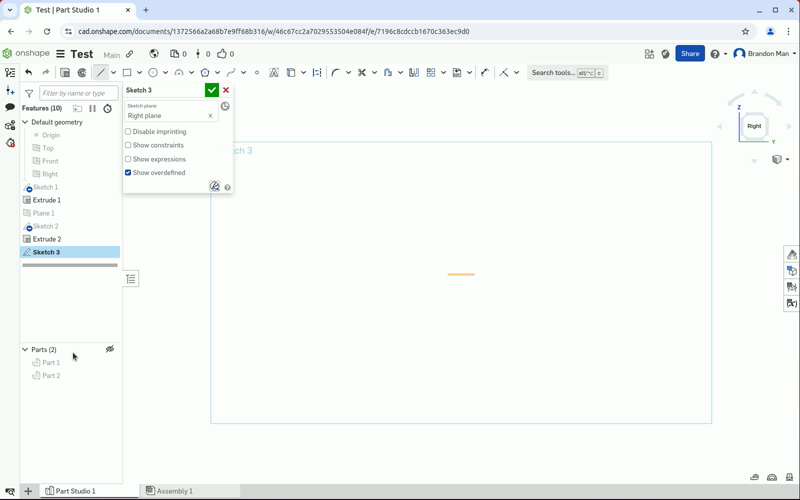
key_down(shift)
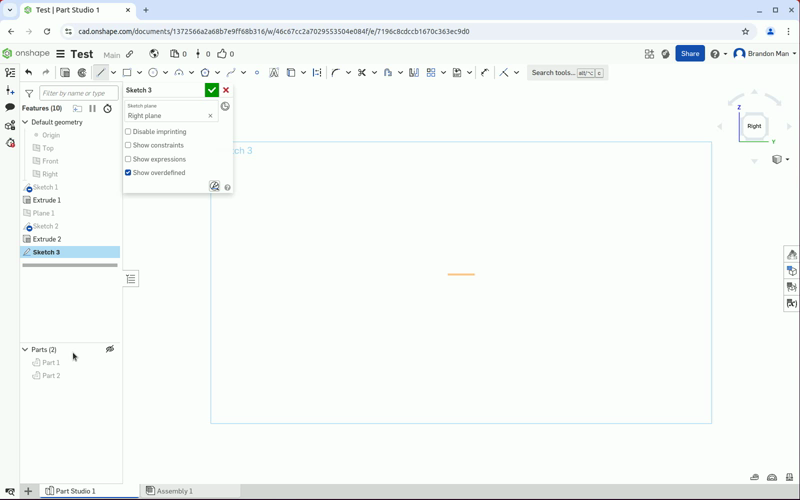
mouse_move(456, 231)
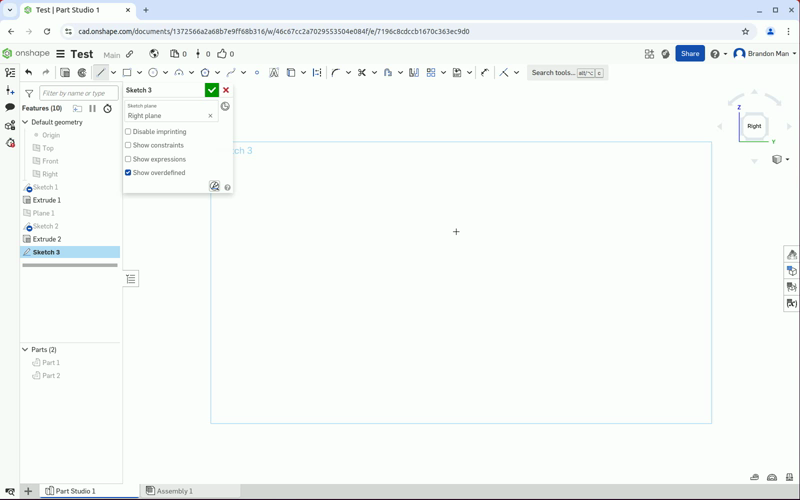
click(456, 231)
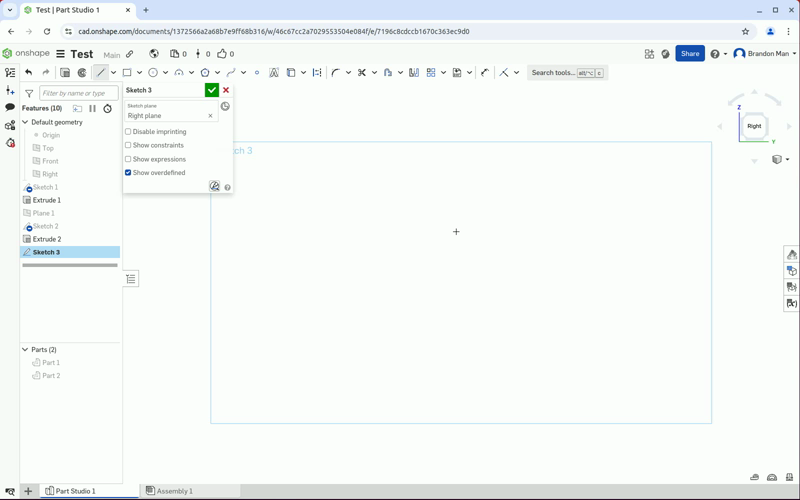
key_up(shift)
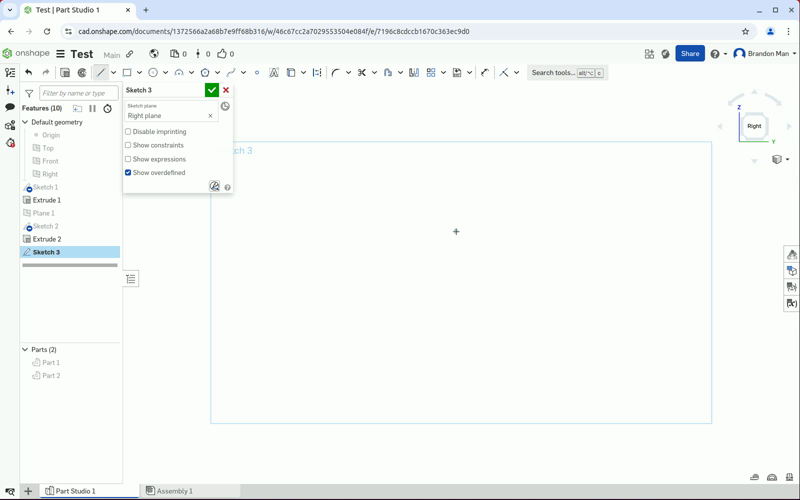
key_down(shift)
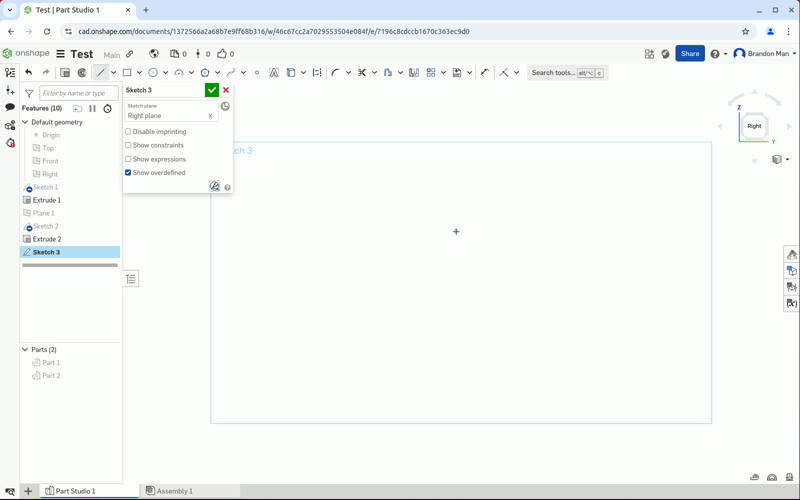
mouse_move(486, 231)
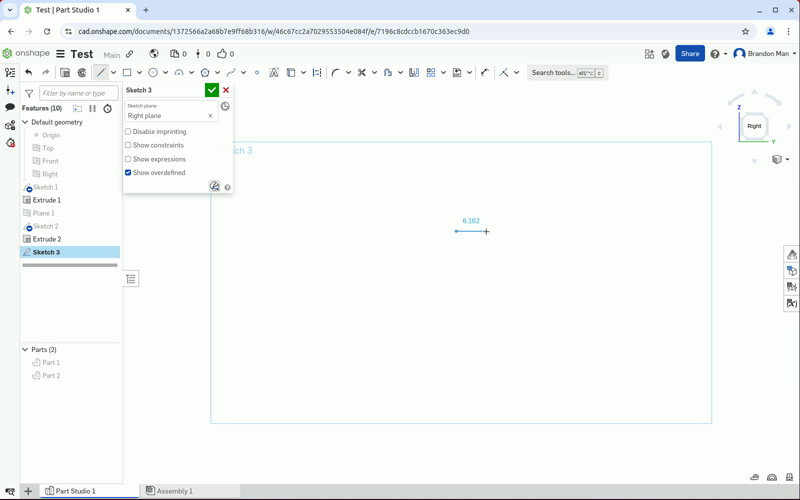
mouse_move(465, 231)
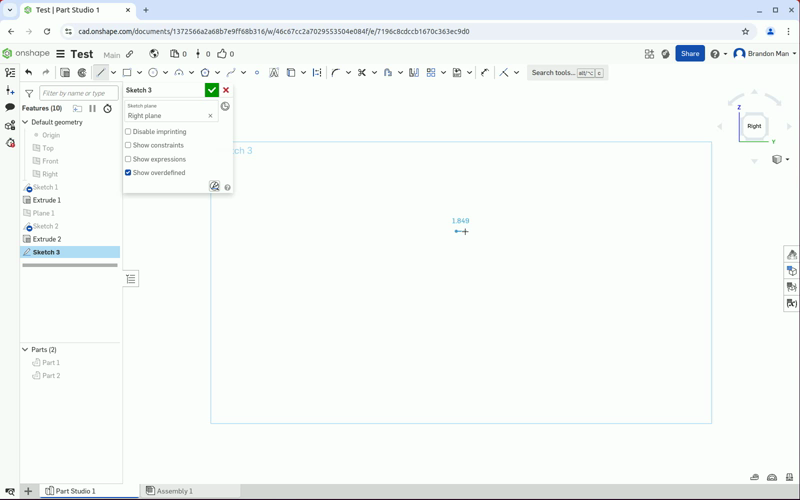
click(465, 231)
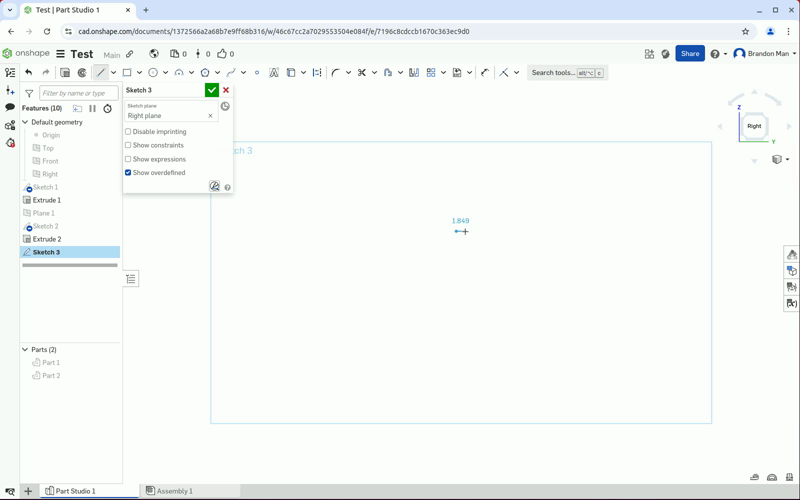
key_up(shift)
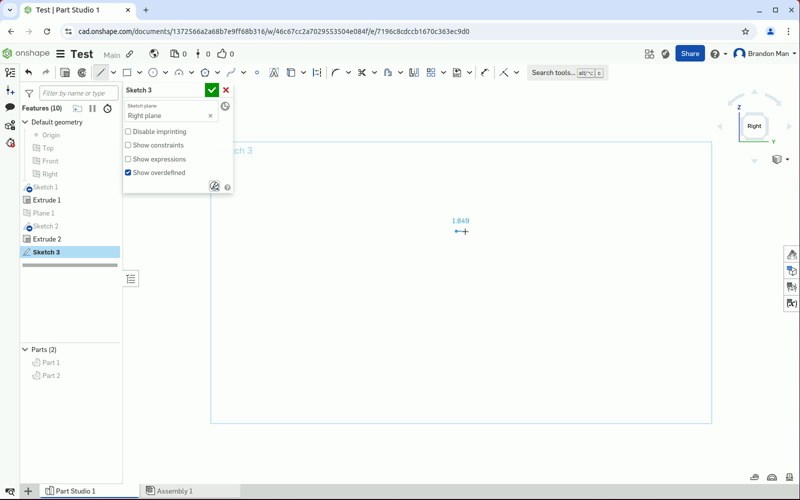
key_down(shift)
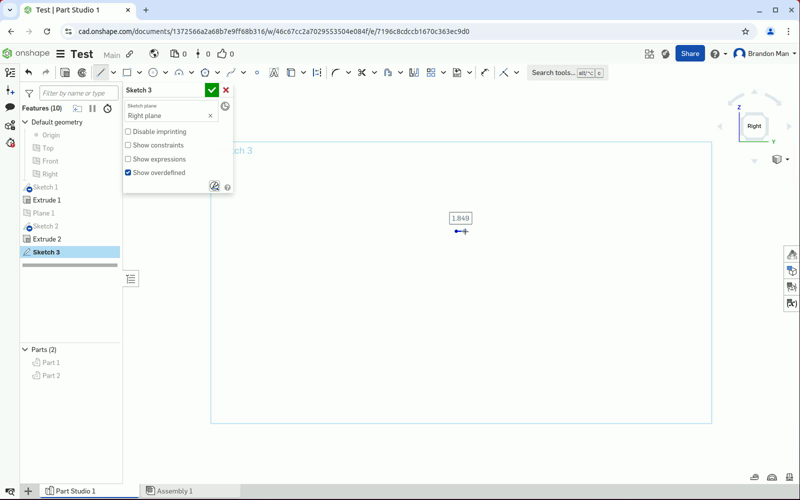
mouse_move(495, 231)
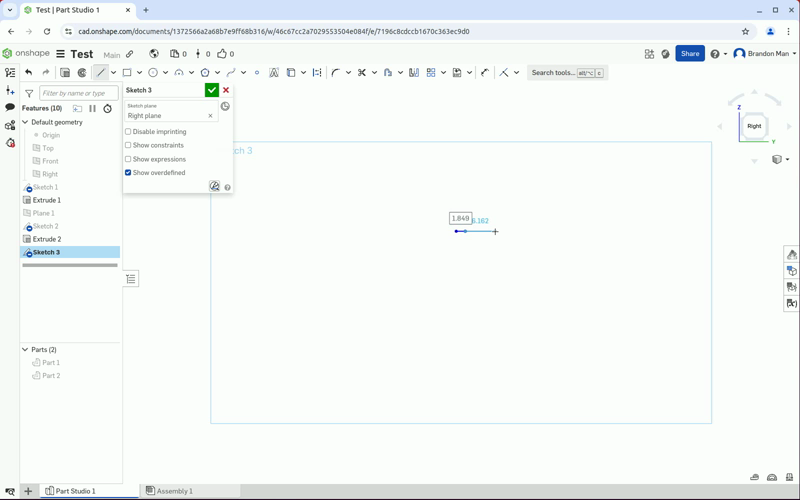
mouse_move(465, 222)
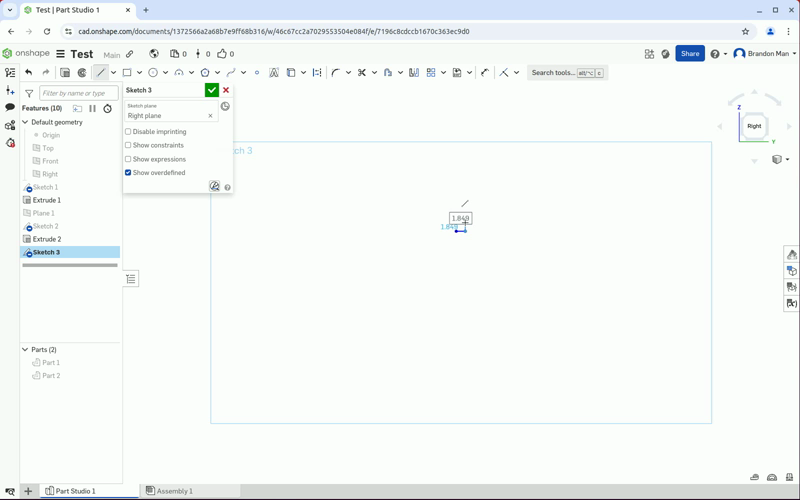
click(465, 222)
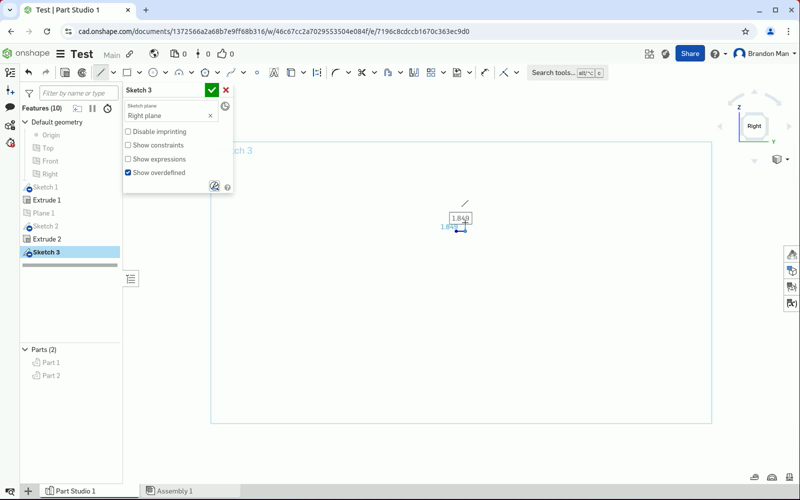
key_up(shift)
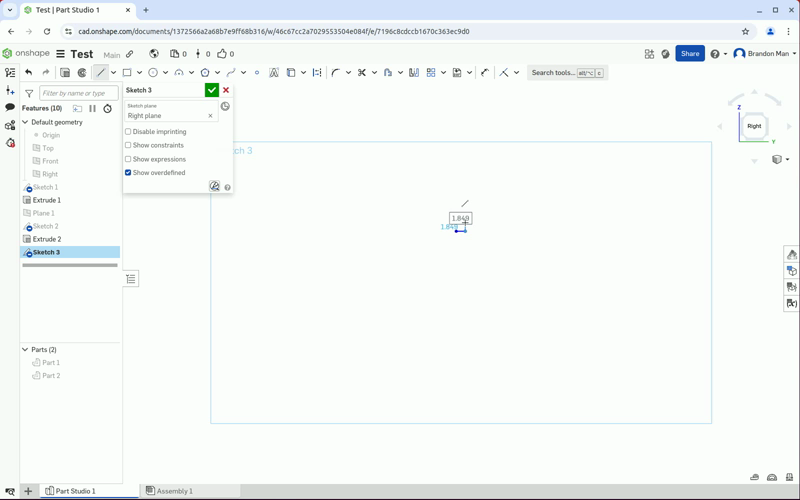
key_down(shift)
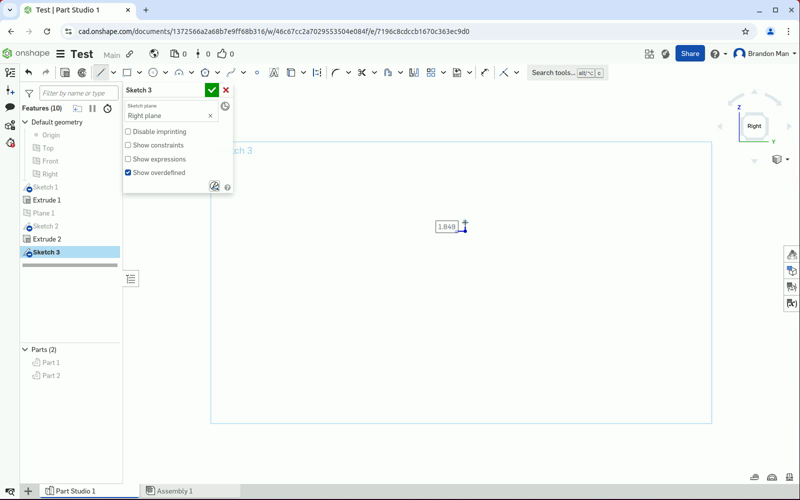
mouse_move(495, 222)
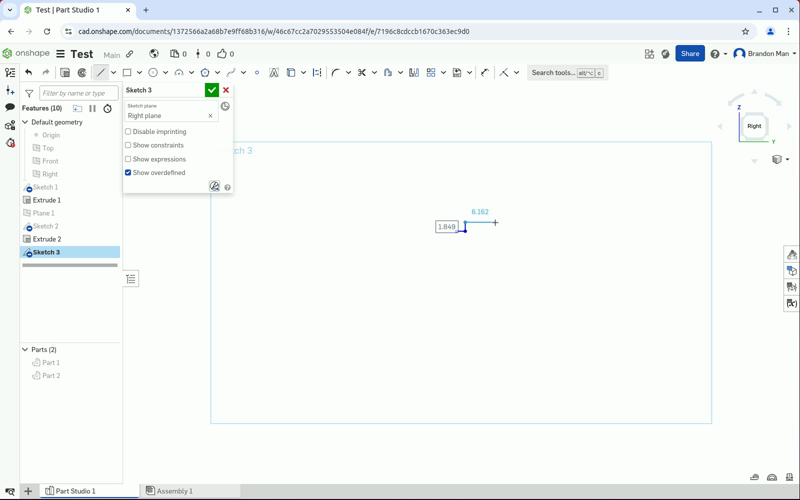
mouse_move(456, 222)
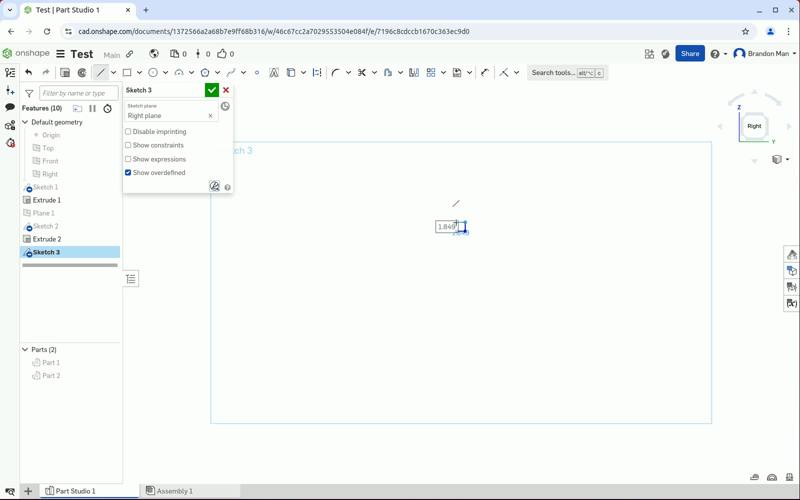
click(456, 222)
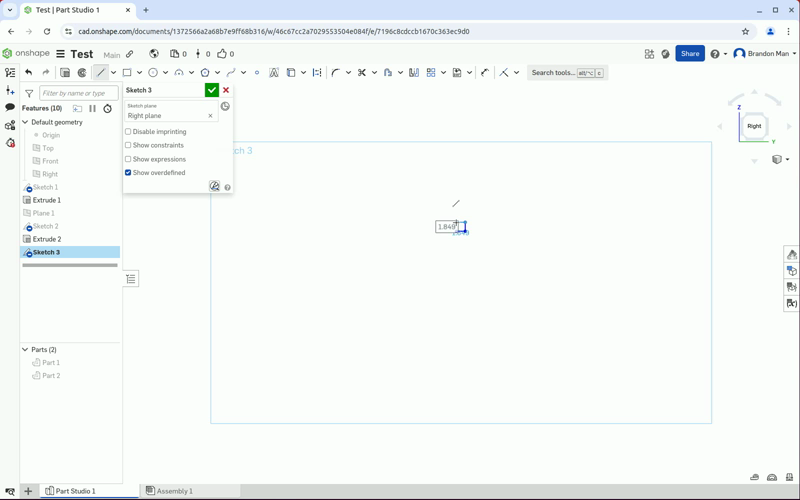
key_up(shift)
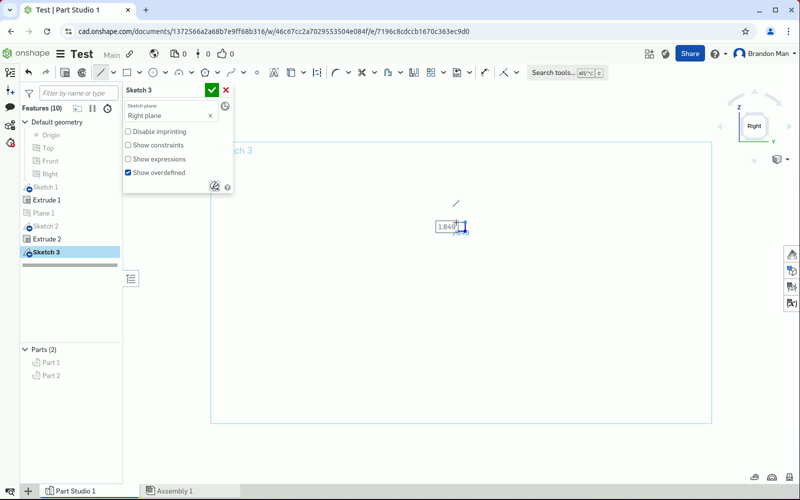
mouse_move(486, 222)
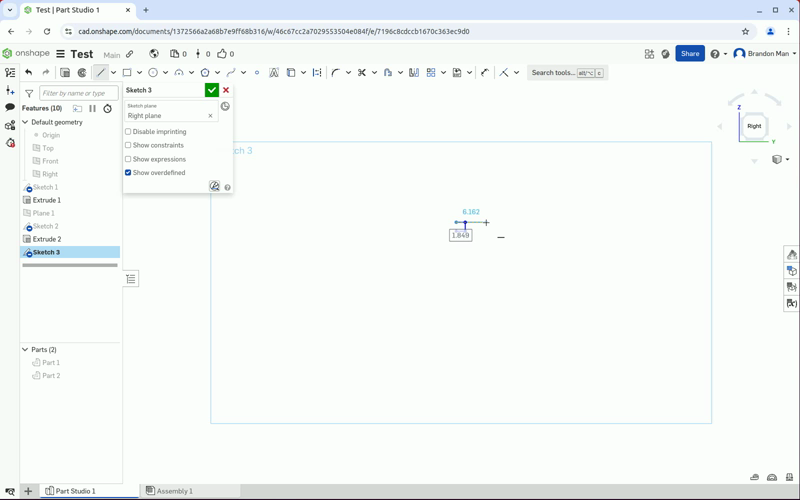
key_down(shift)
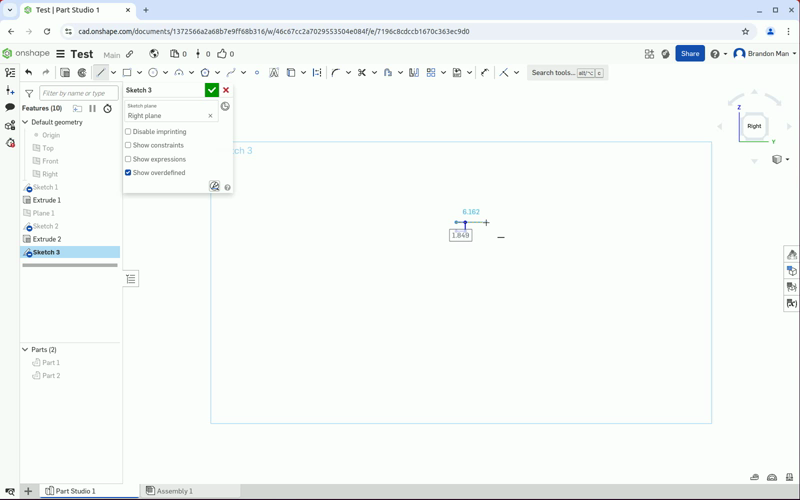
mouse_move(456, 231)
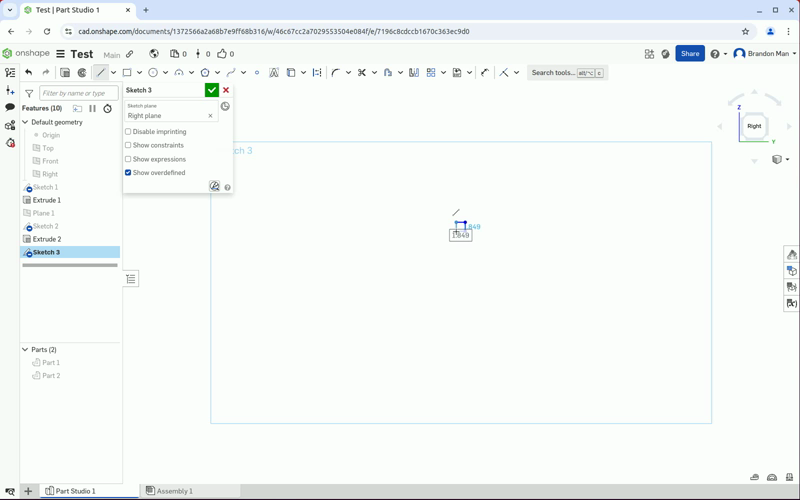
key_up(shift)
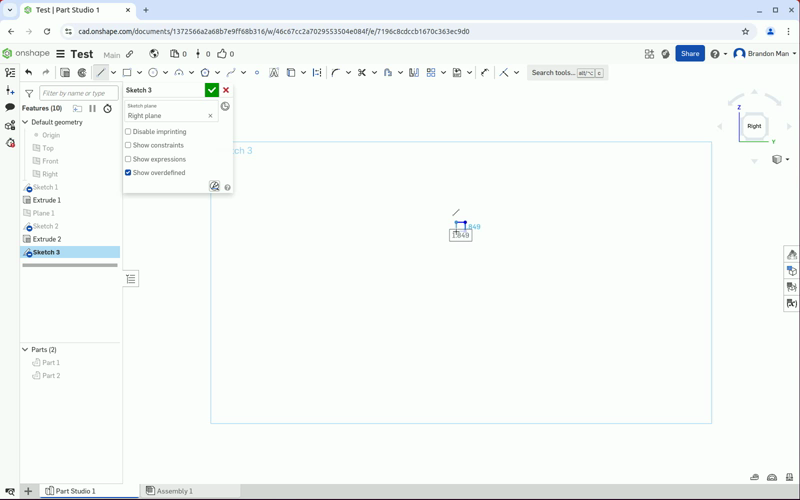
click(456, 231)
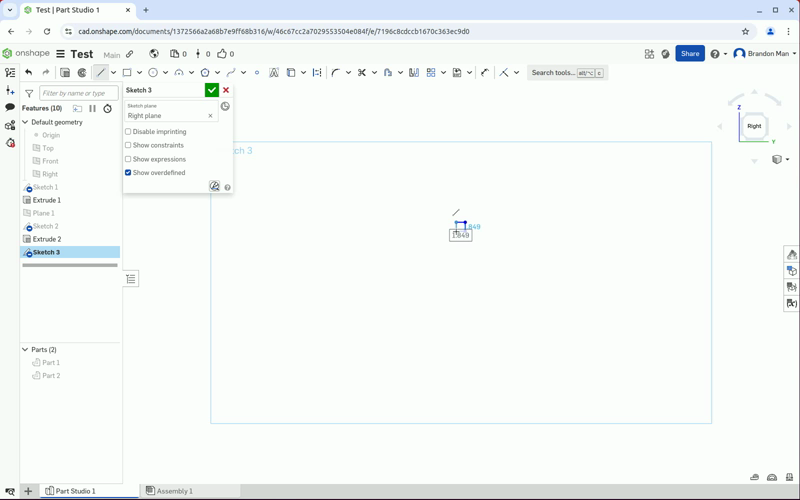
key(esc)
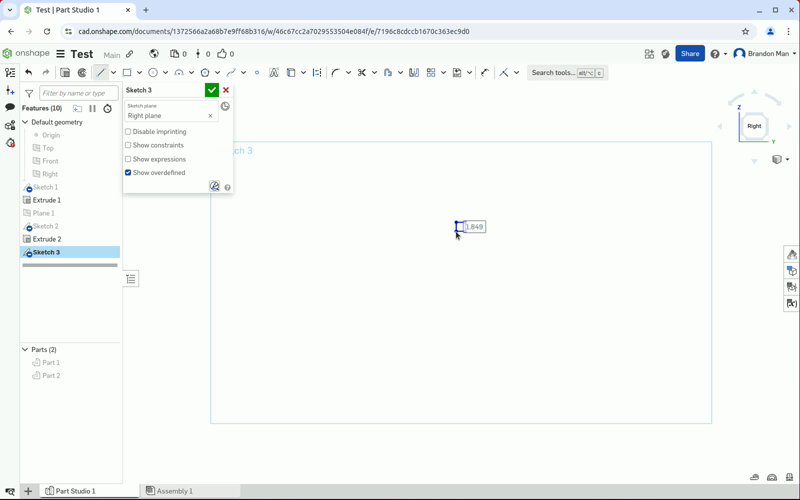
mouse_move(464, 228)
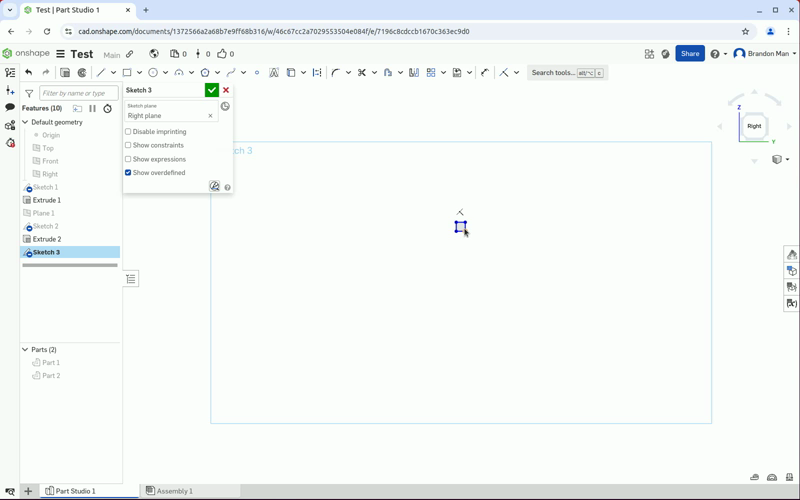
scroll(6)
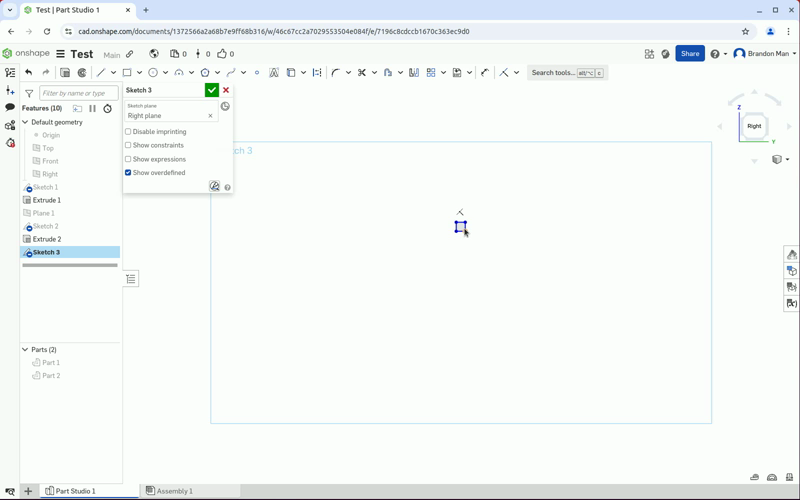
scroll(6)
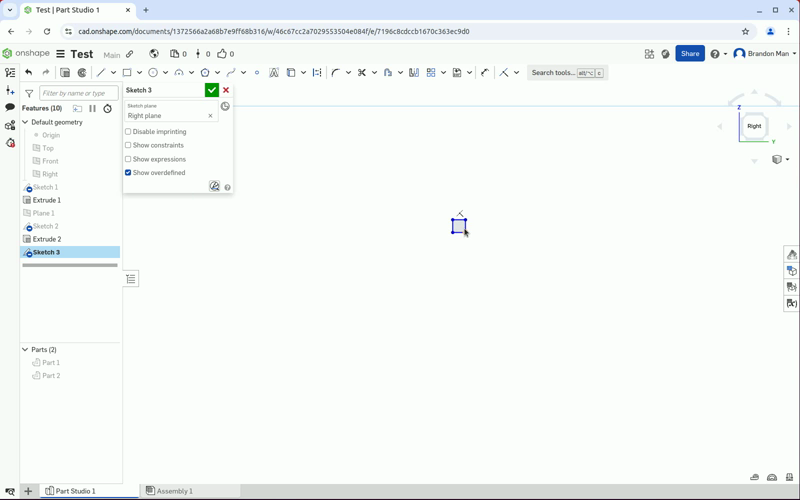
scroll(6)
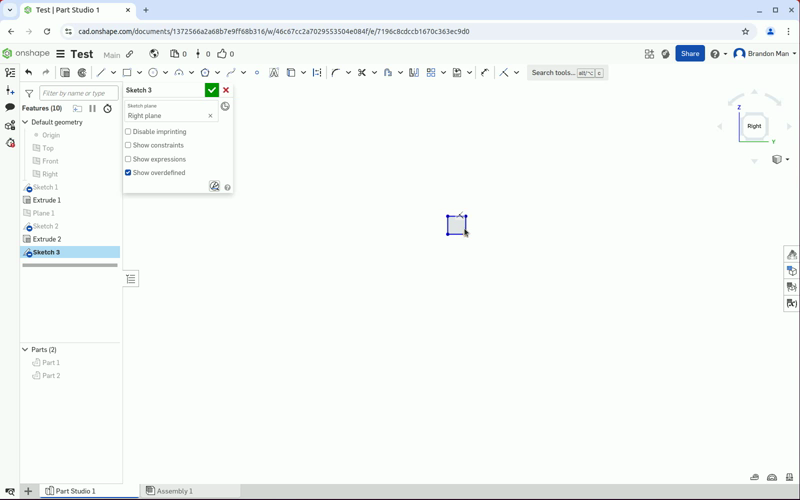
scroll(6)
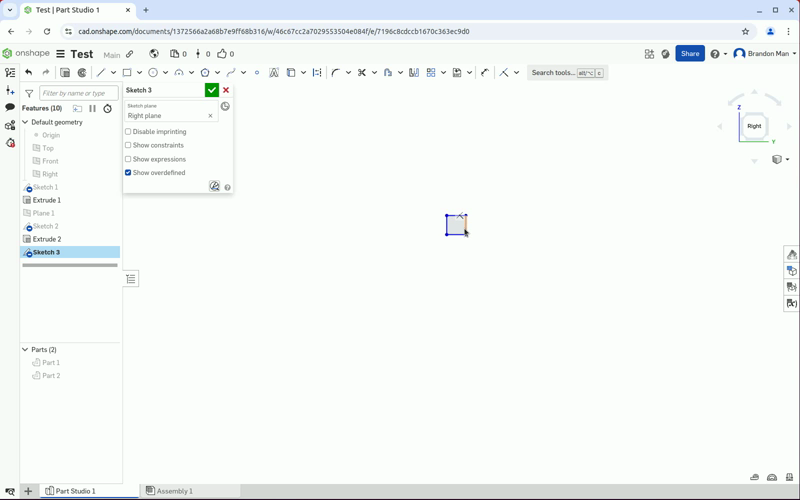
scroll(6)
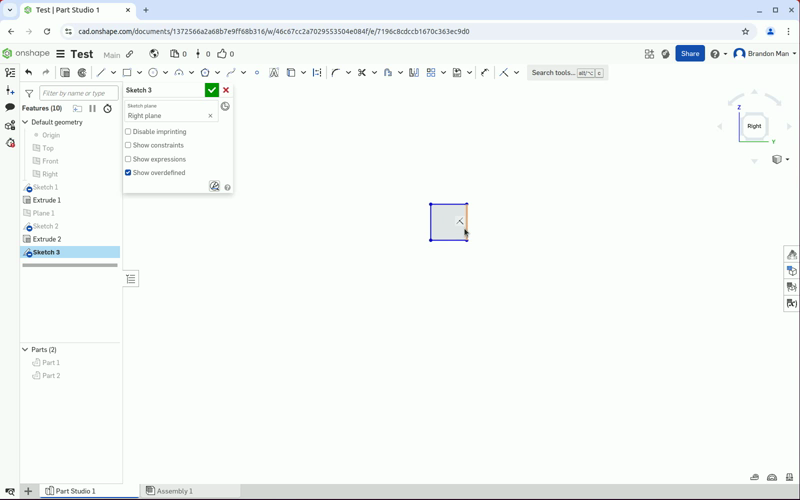
scroll(6)
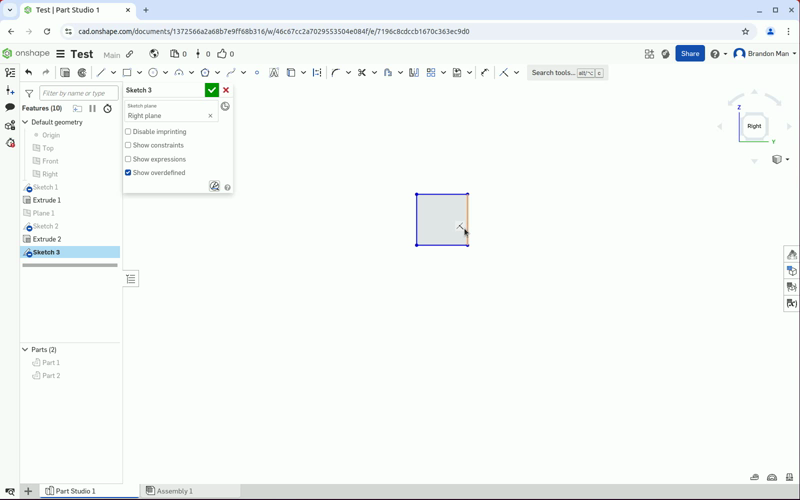
scroll(6)
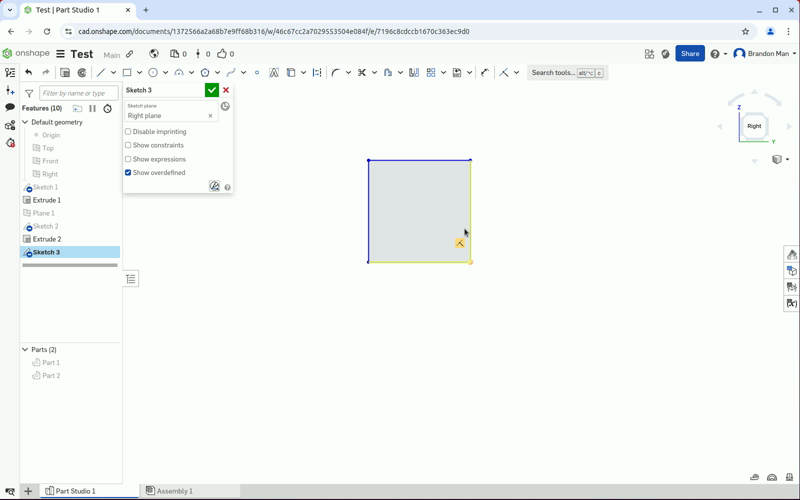
click(464, 228)
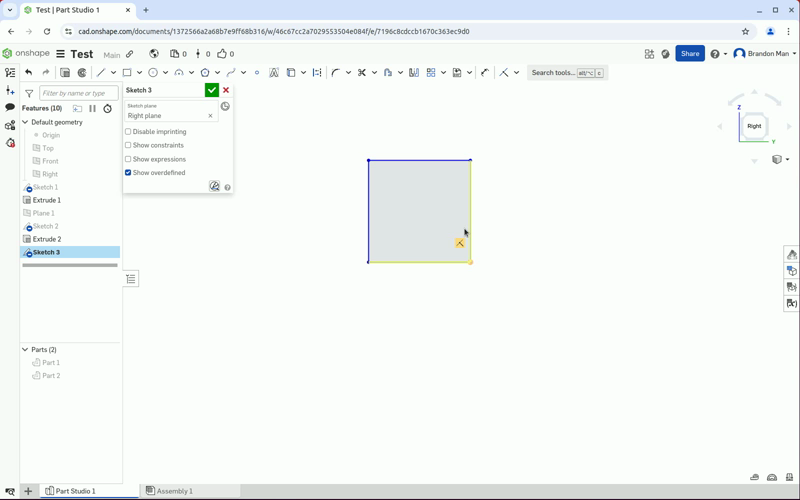
scroll(-6)
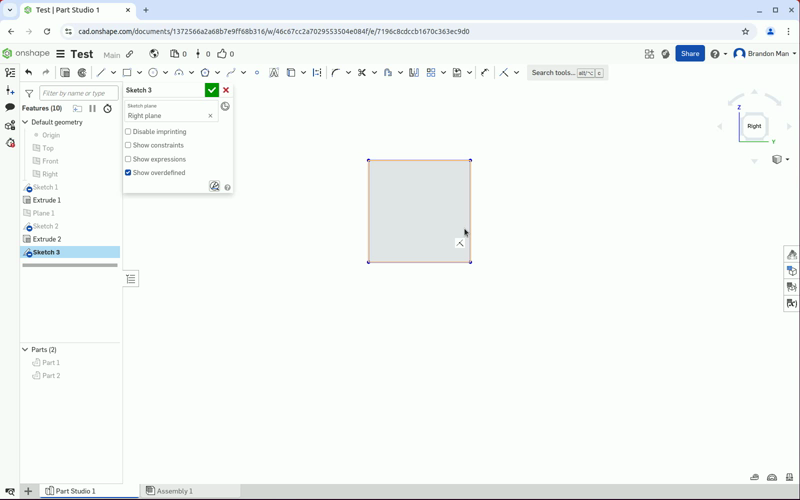
scroll(-6)
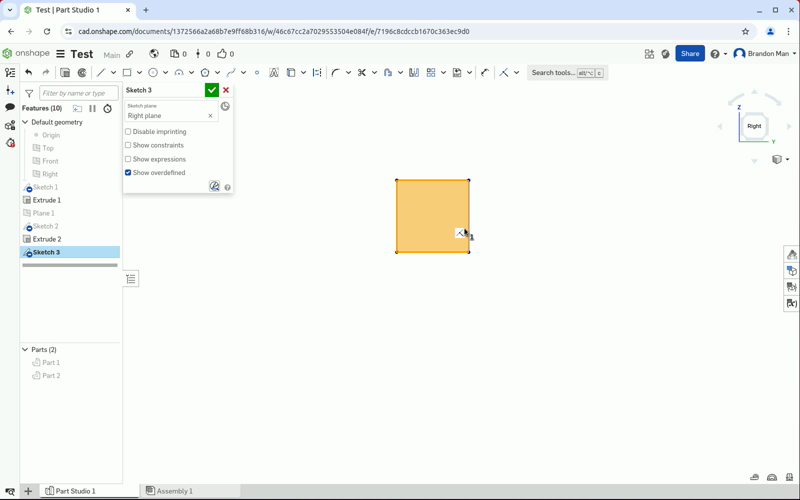
scroll(-6)
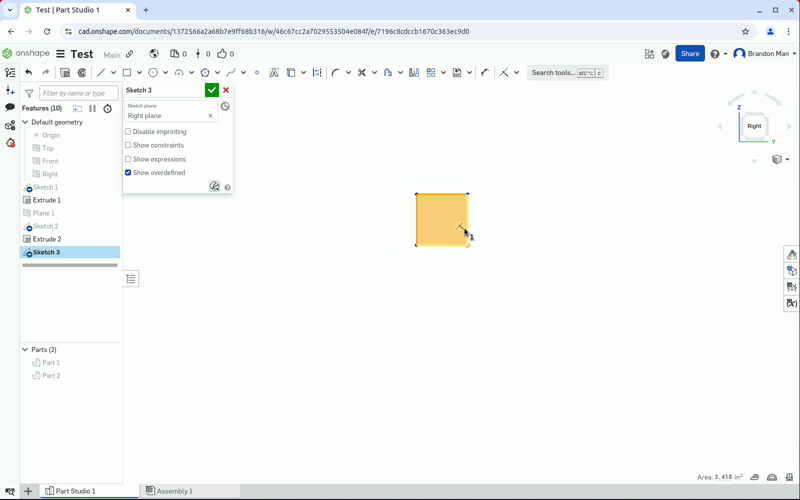
scroll(-6)
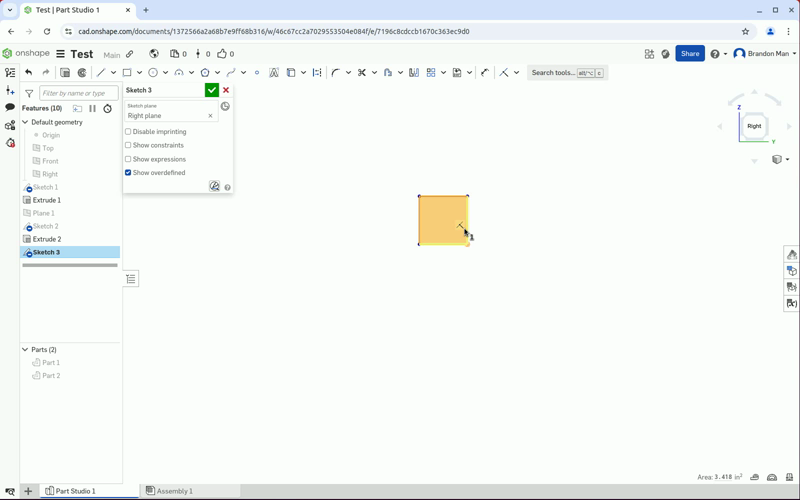
scroll(-6)
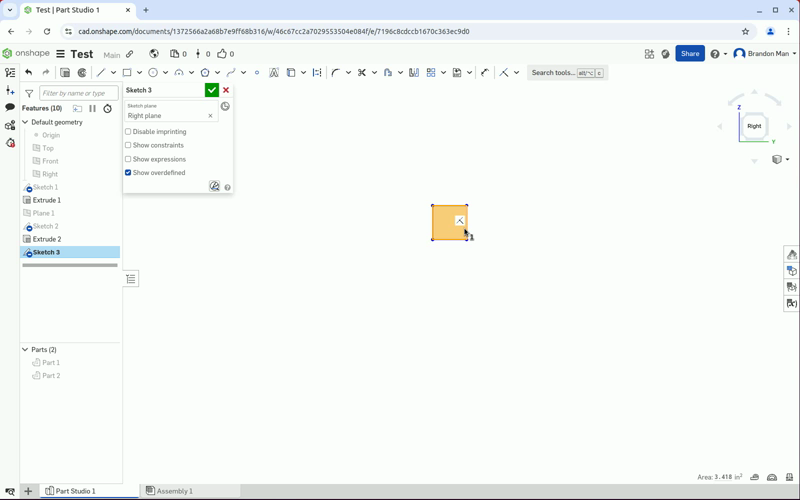
scroll(-6)
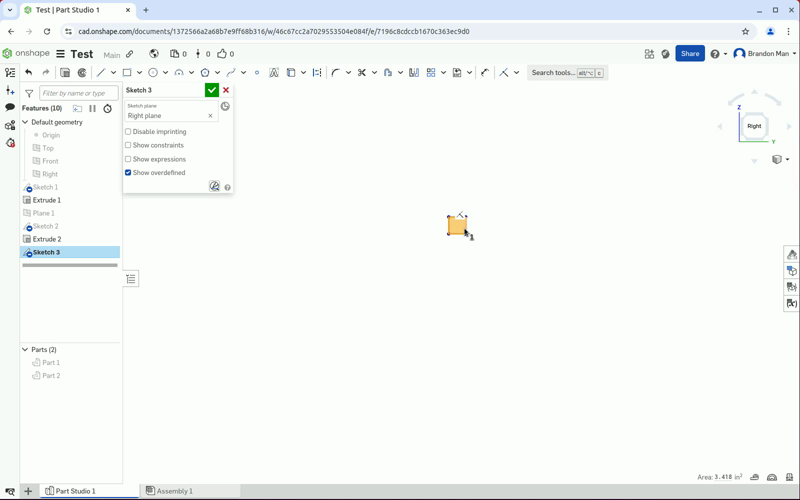
scroll(-6)
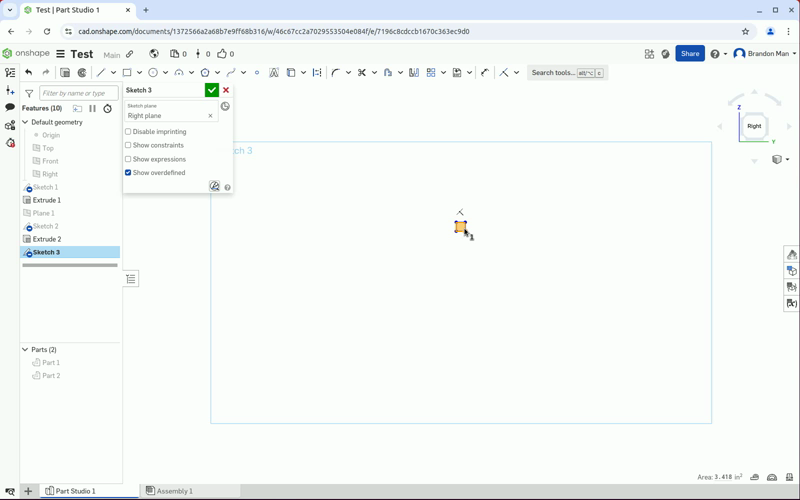
mouse_move(73, 352)
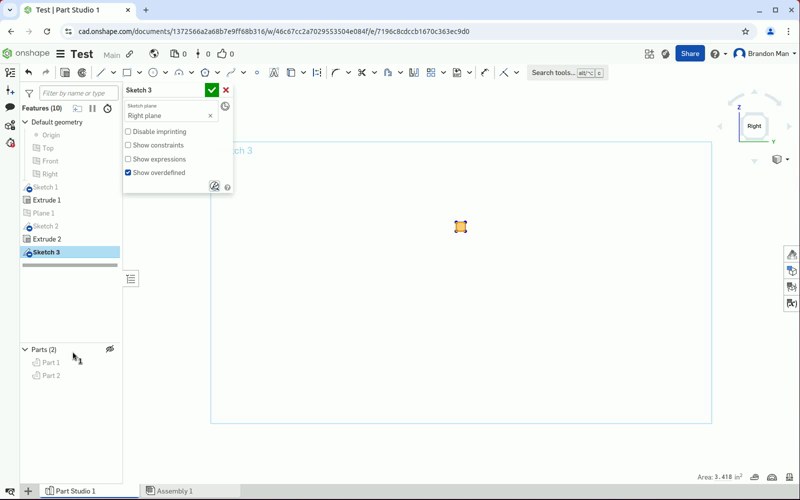
key(shift+y)
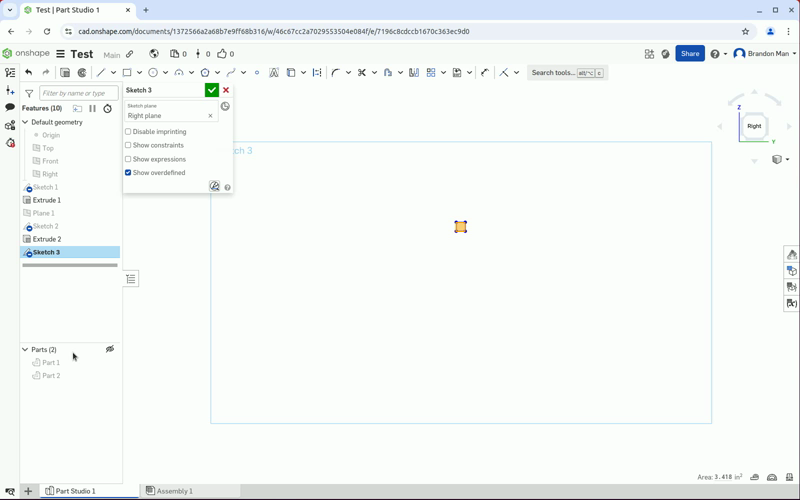
key(shift+e)
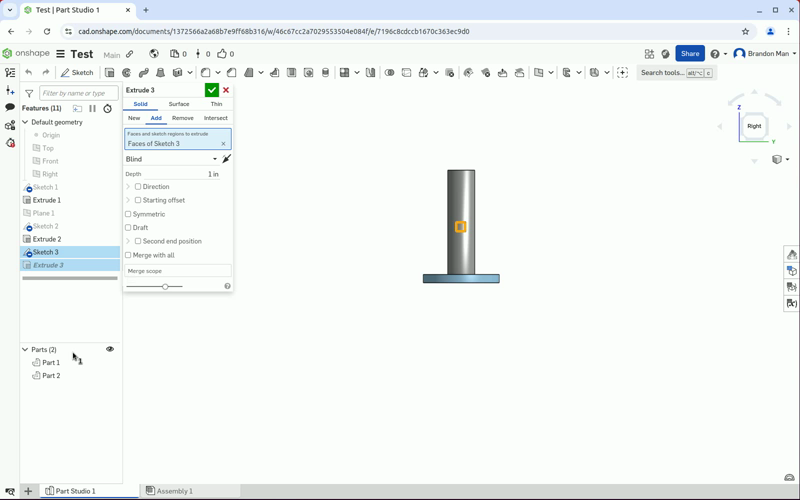
mouse_move(143, 106)
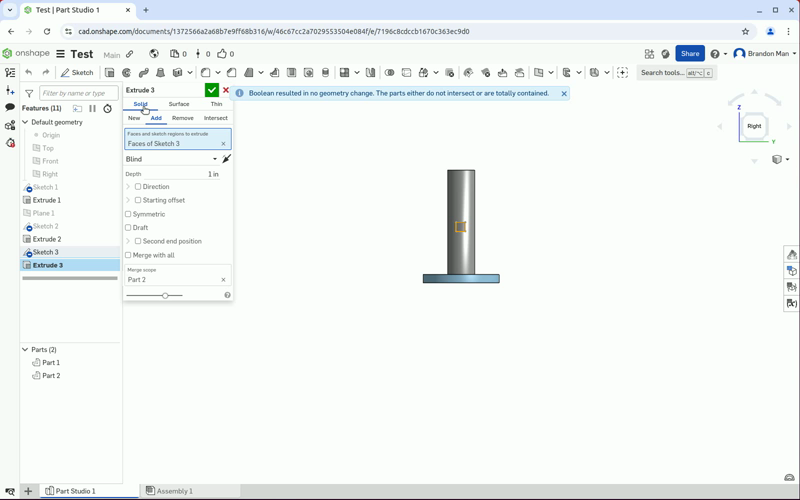
click(143, 106)
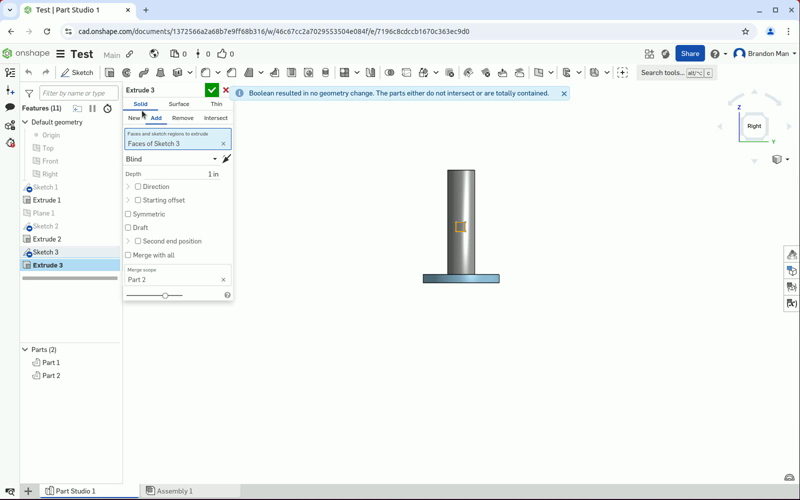
mouse_move(137, 120)
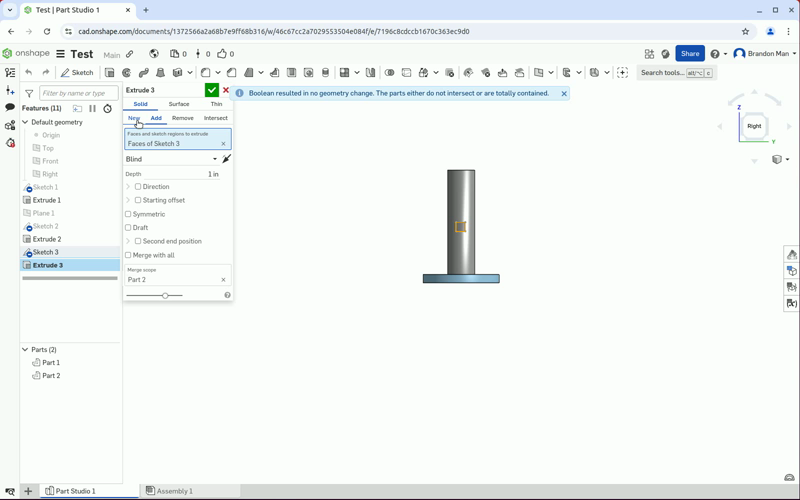
click(137, 120)
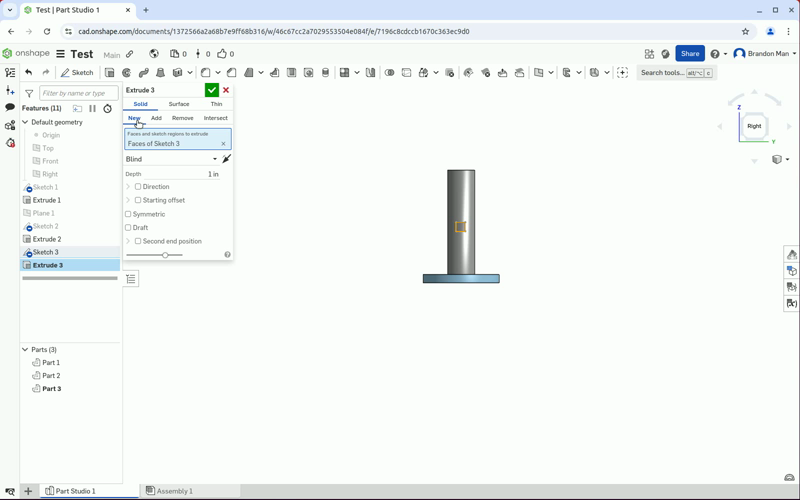
key(tab, 4)
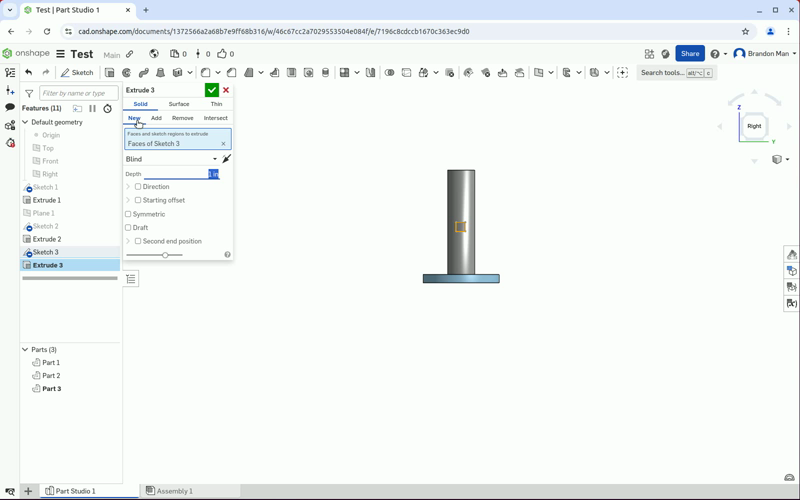
text(14.202)
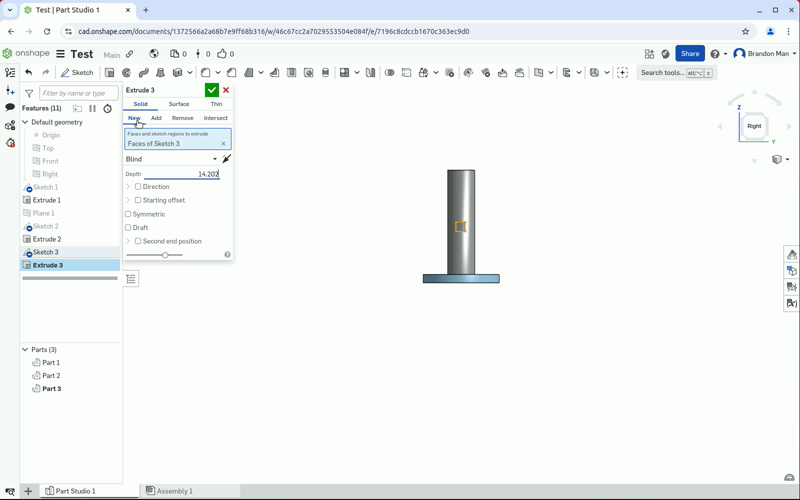
key(enter)
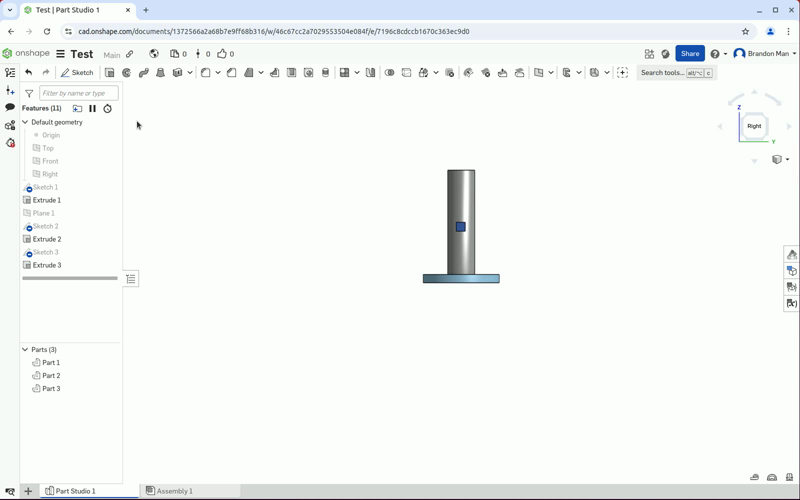
key(shift+h)
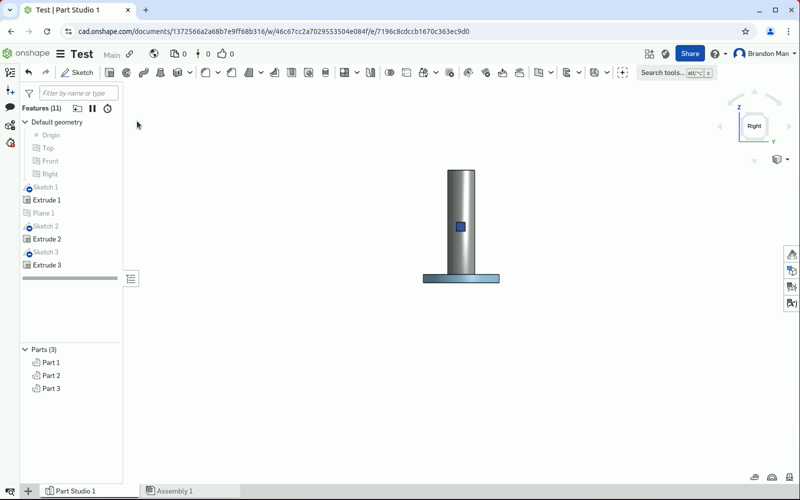
key(shift+h)
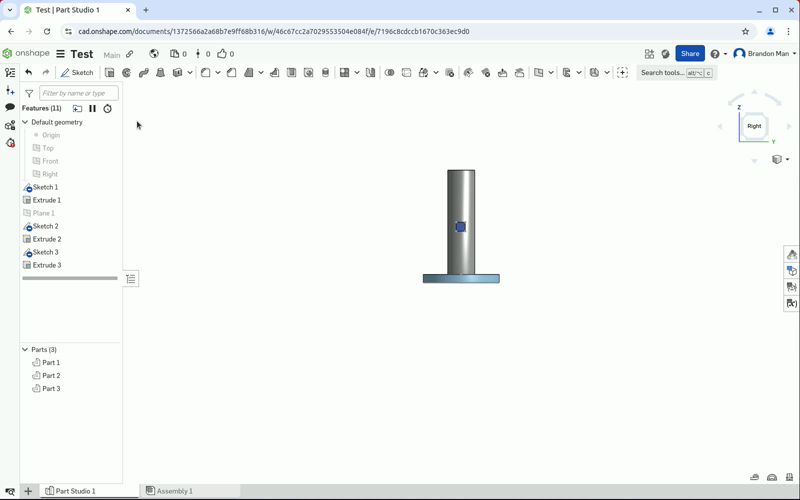
key(shift+7)
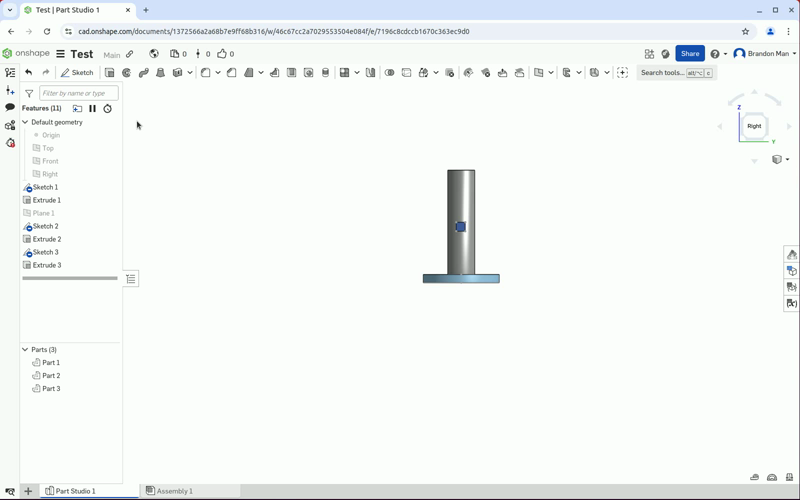
key(right, 2)
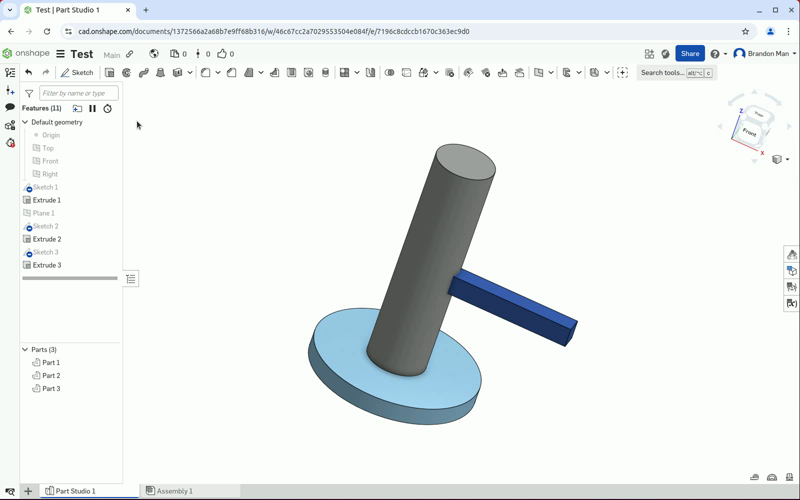
key(down, 2)
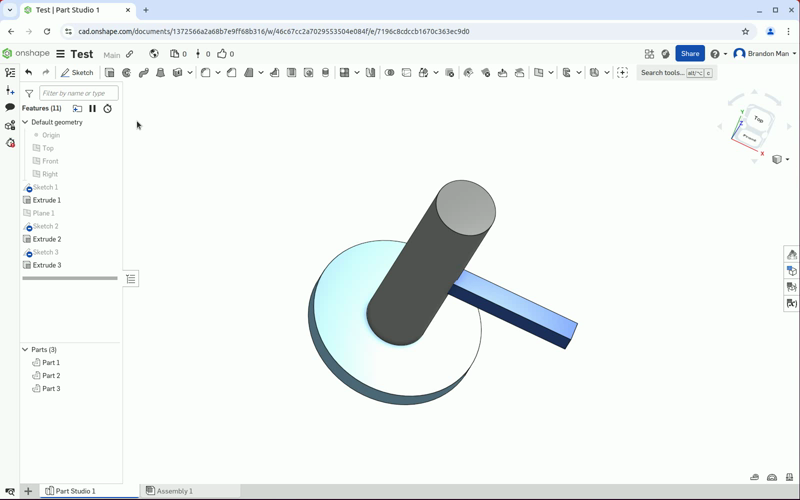
key(up, 2)
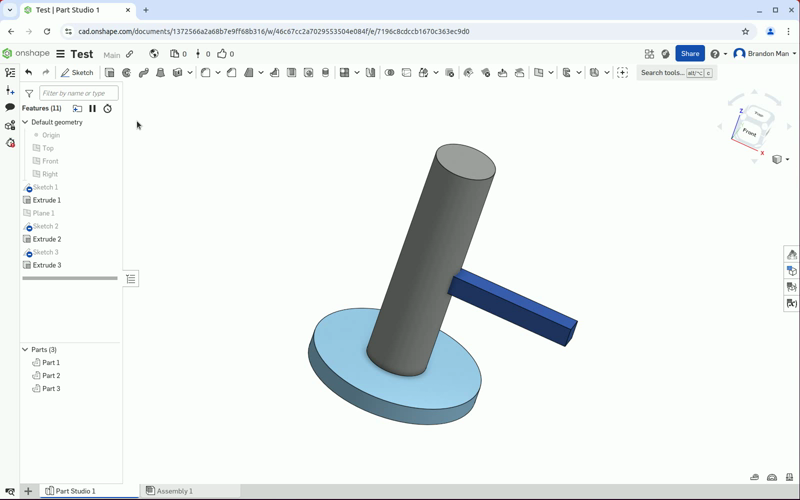
key(left, 2)
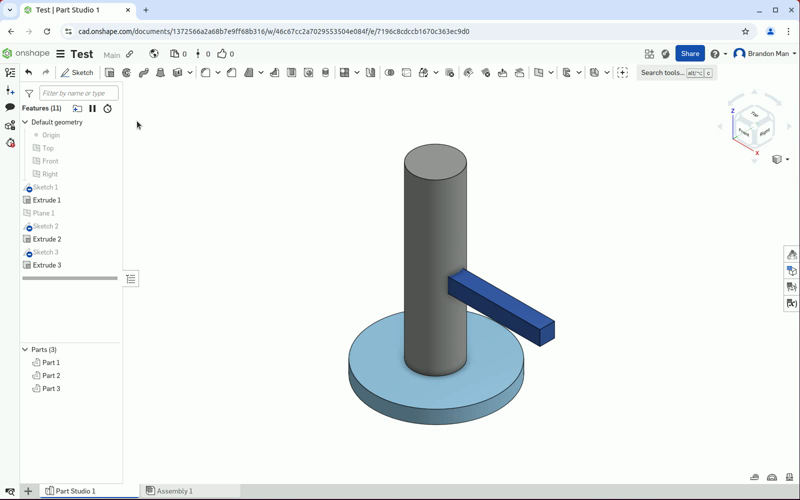
mouse_move(73, 189)
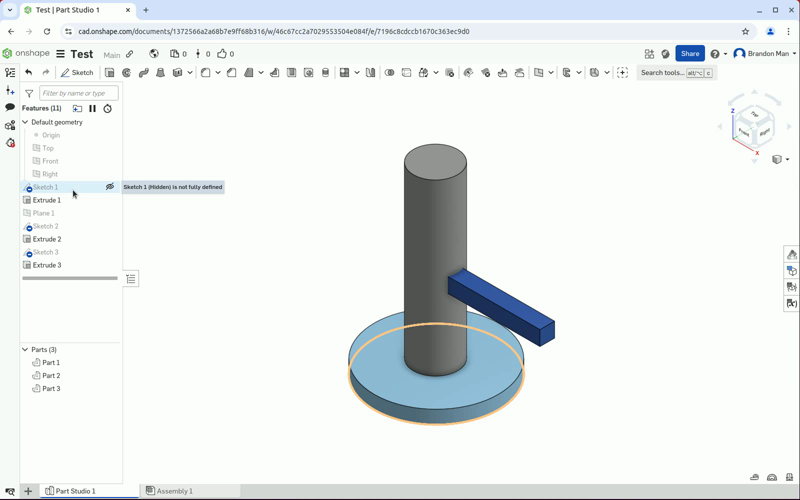
click(73, 189)